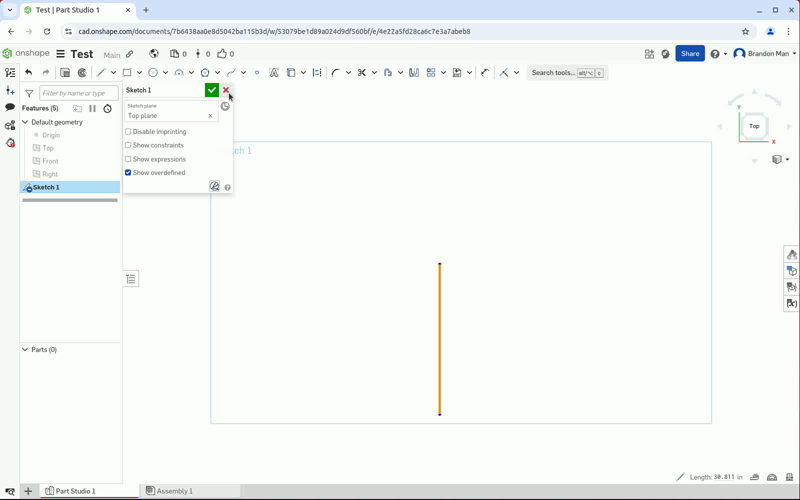
key(shift+h)
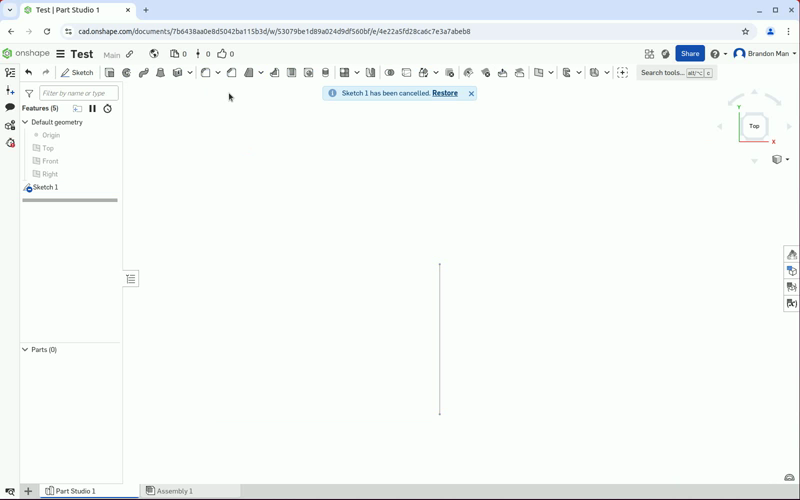
key(shift+s)
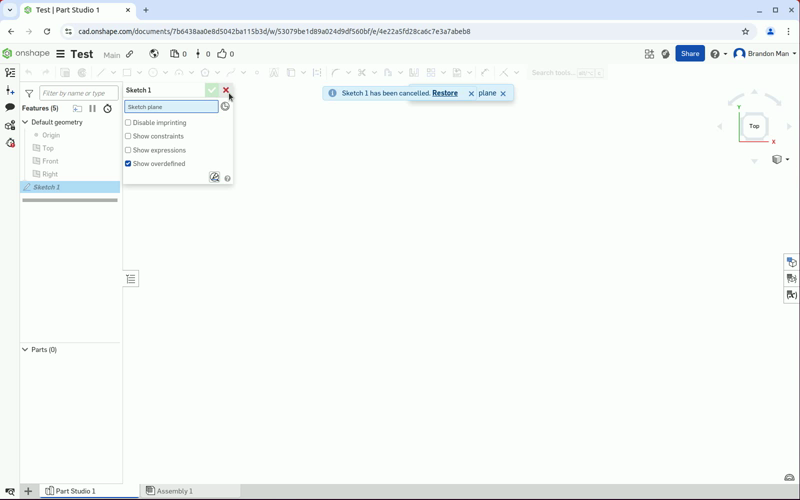
mouse_move(73, 150)
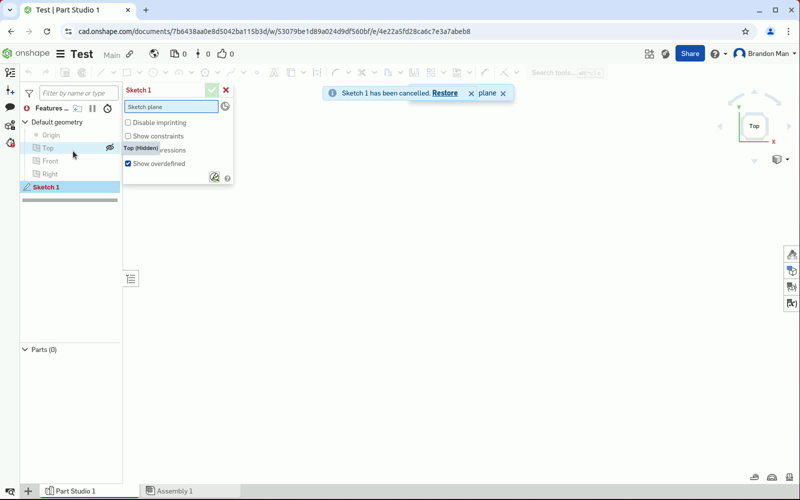
click(73, 150)
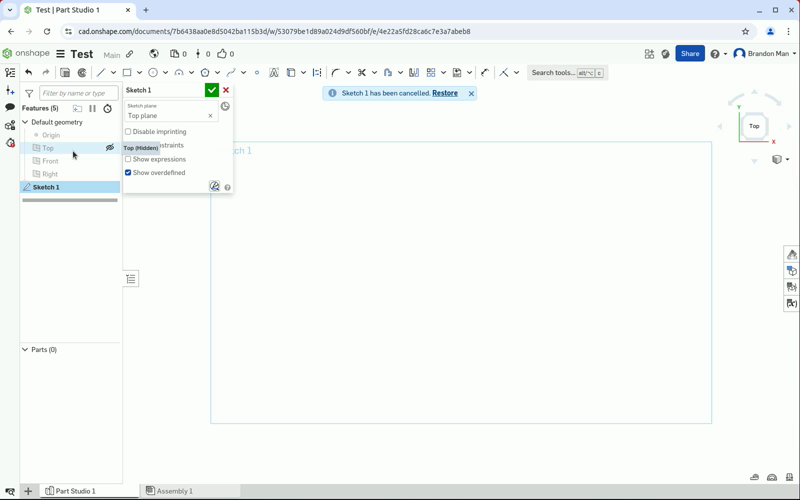
mouse_move(73, 352)
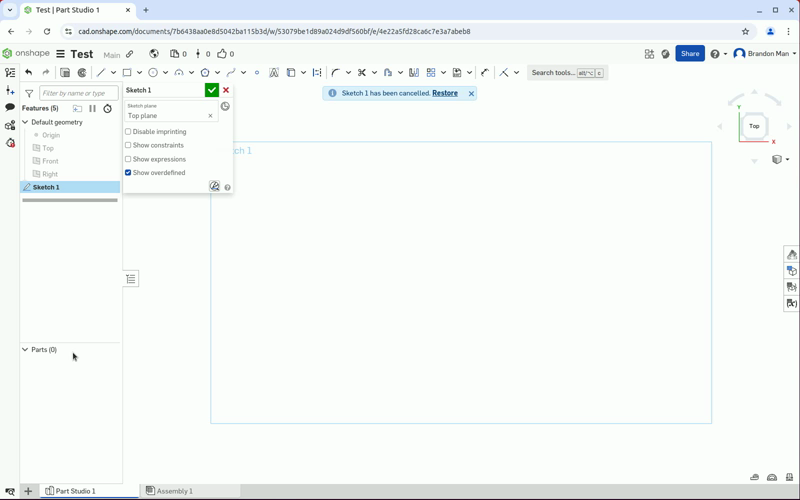
key(y)
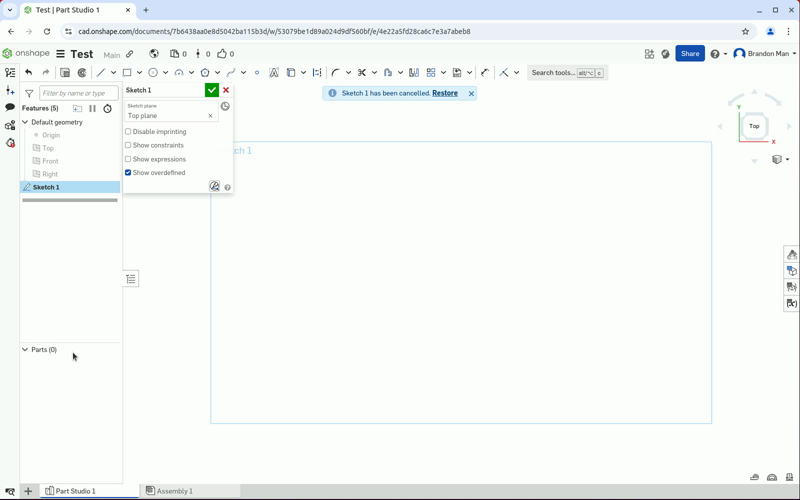
key(l)
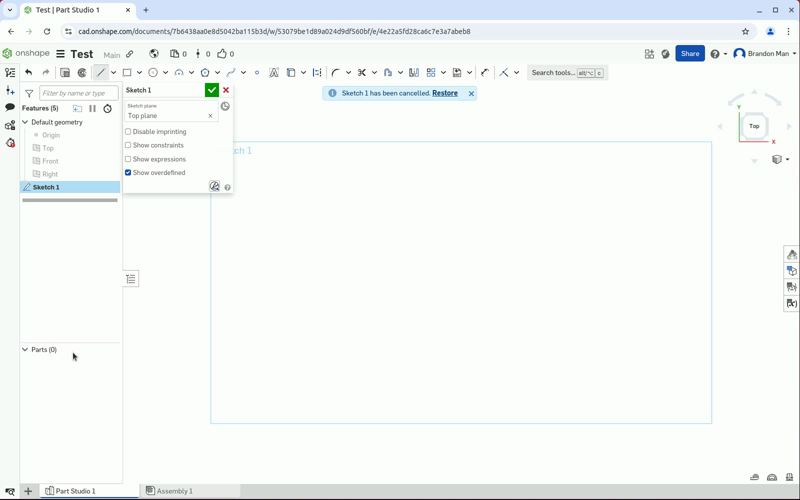
key_down(shift)
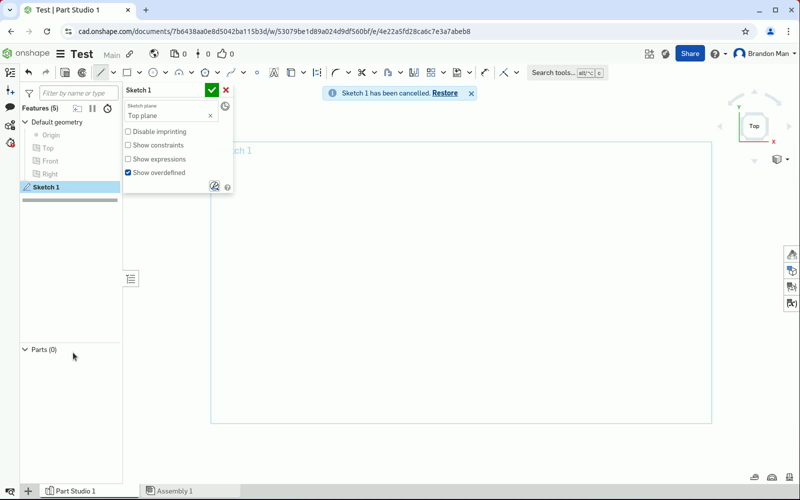
mouse_move(348, 348)
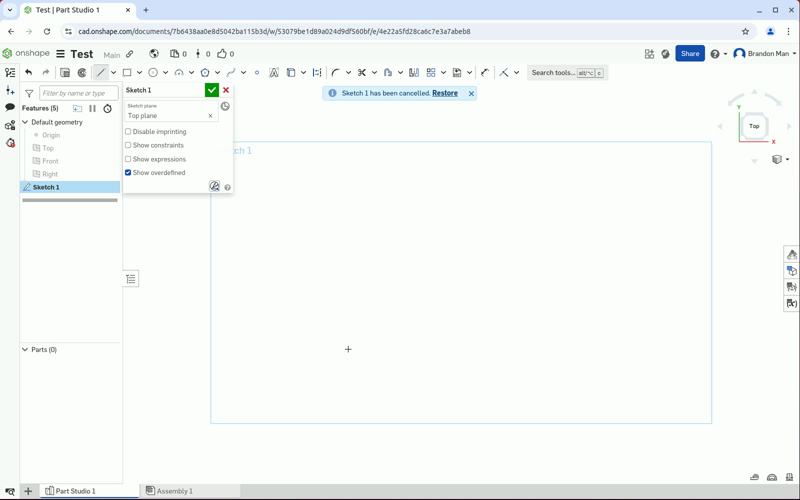
click(348, 348)
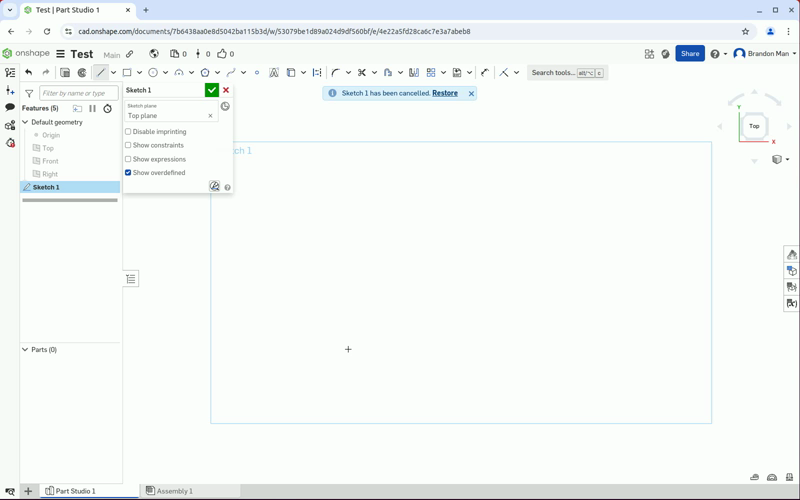
key_up(shift)
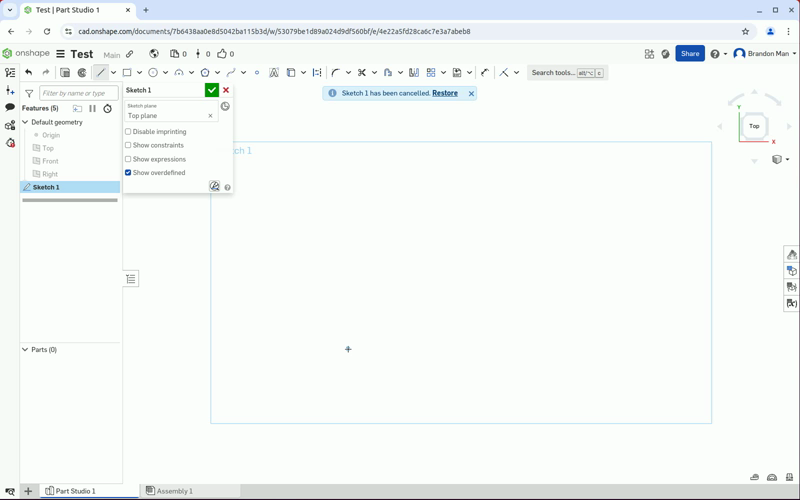
key_down(shift)
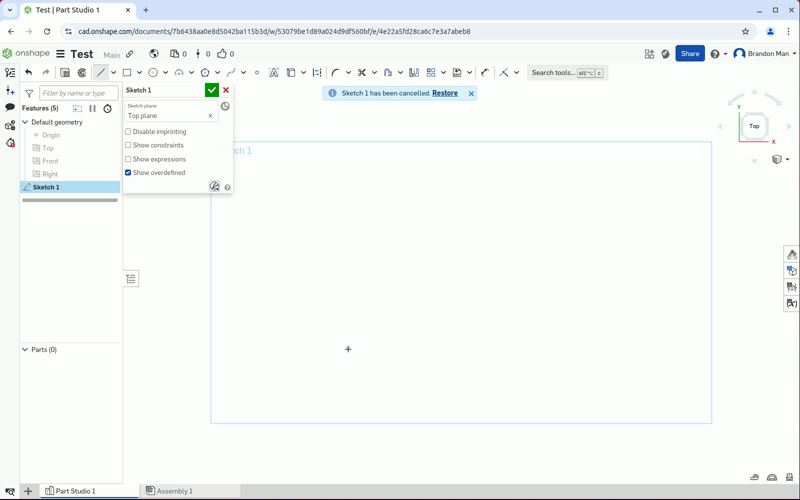
mouse_move(378, 348)
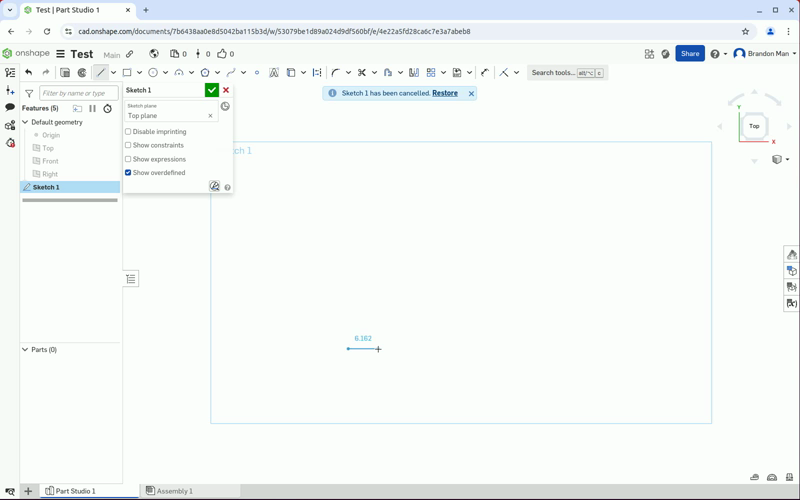
mouse_move(401, 348)
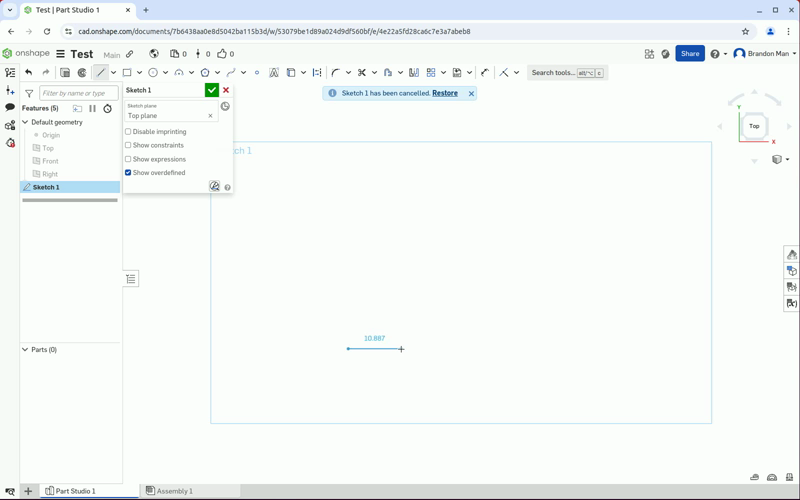
click(401, 348)
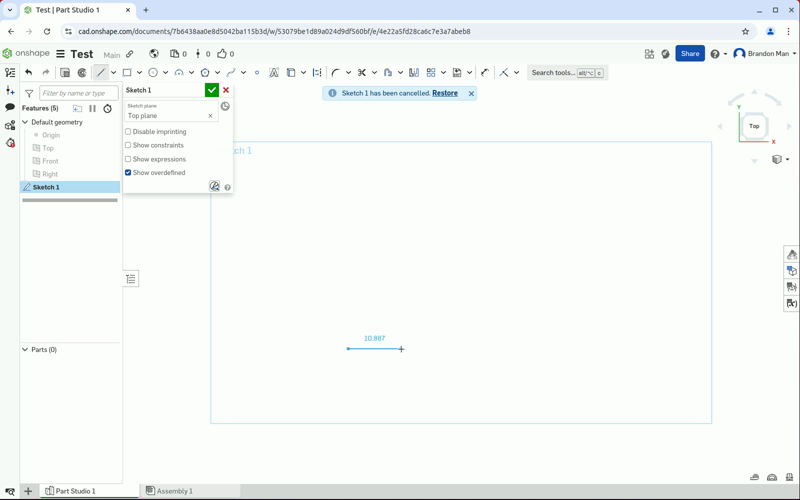
key_up(shift)
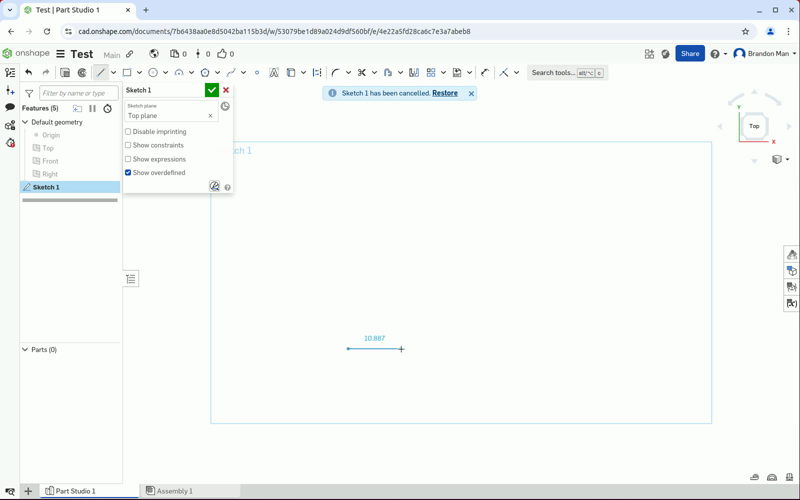
key_down(shift)
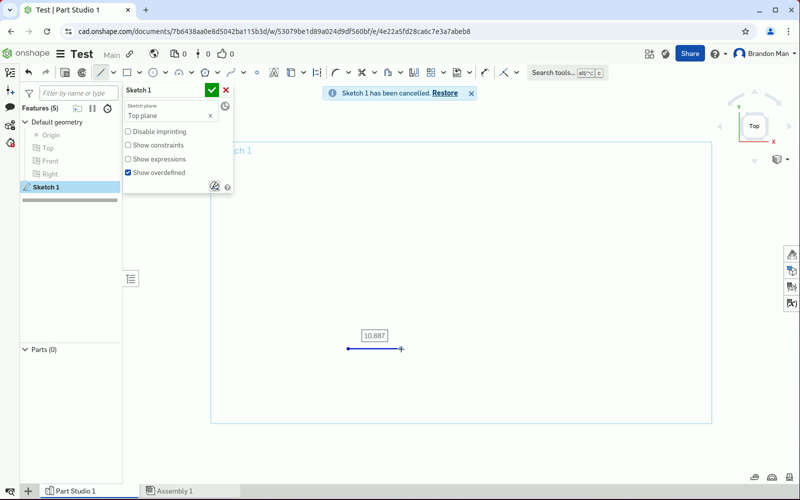
mouse_move(401, 216)
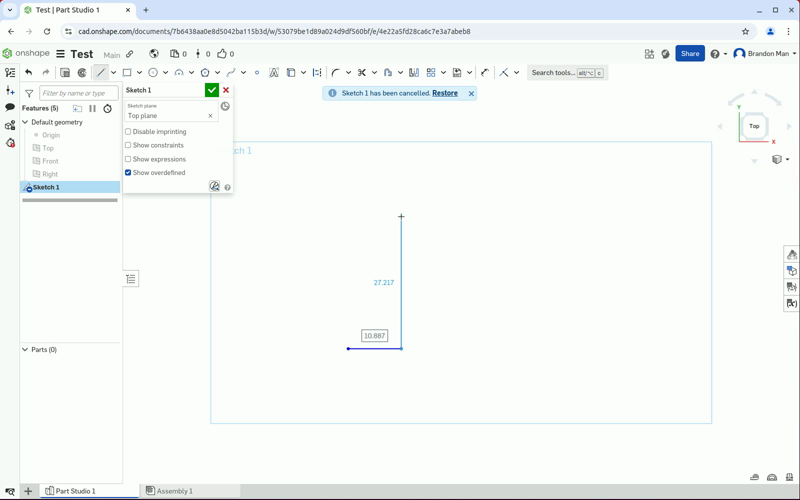
click(401, 216)
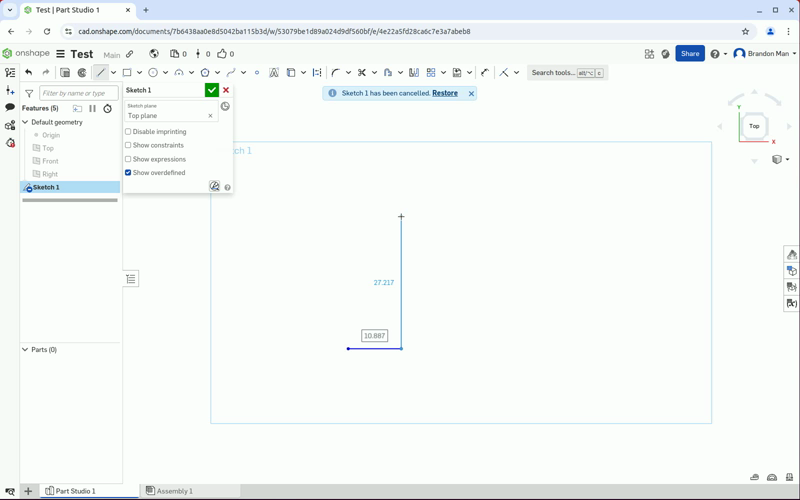
key_up(shift)
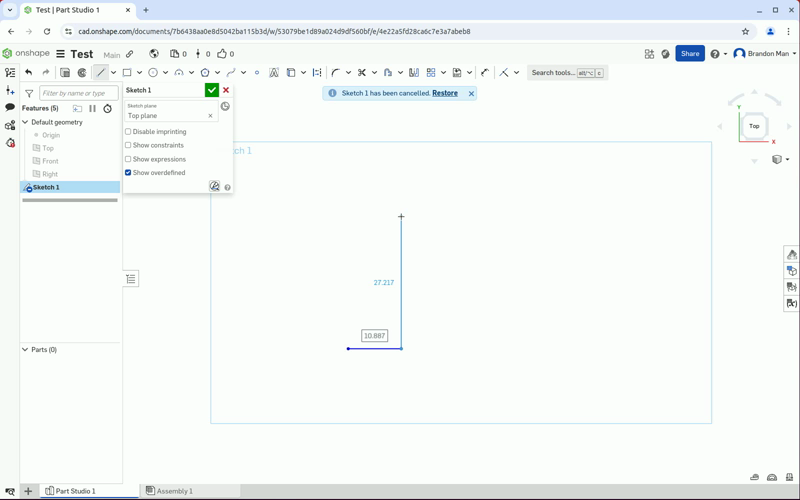
key_down(shift)
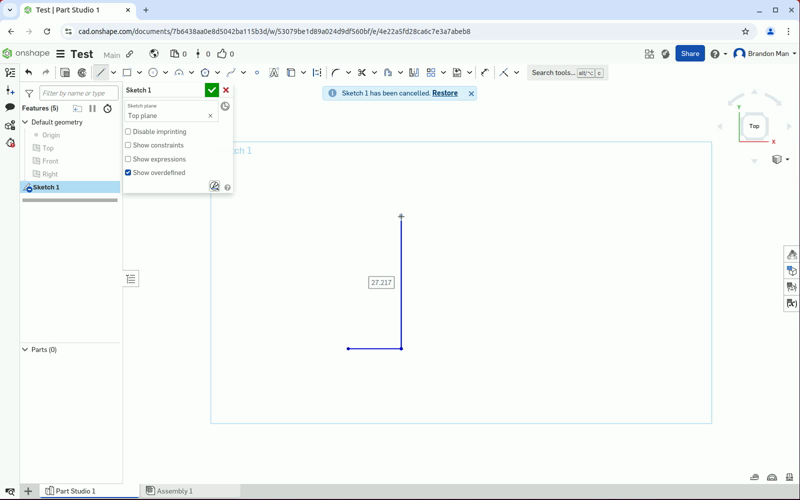
mouse_move(431, 216)
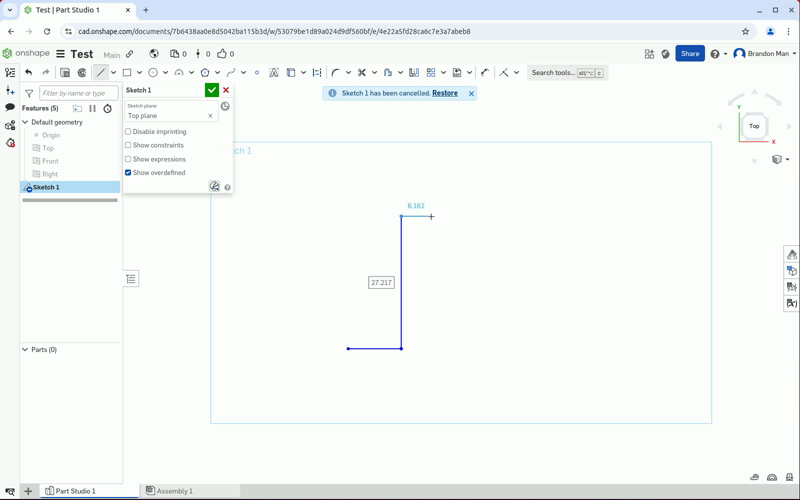
mouse_move(348, 216)
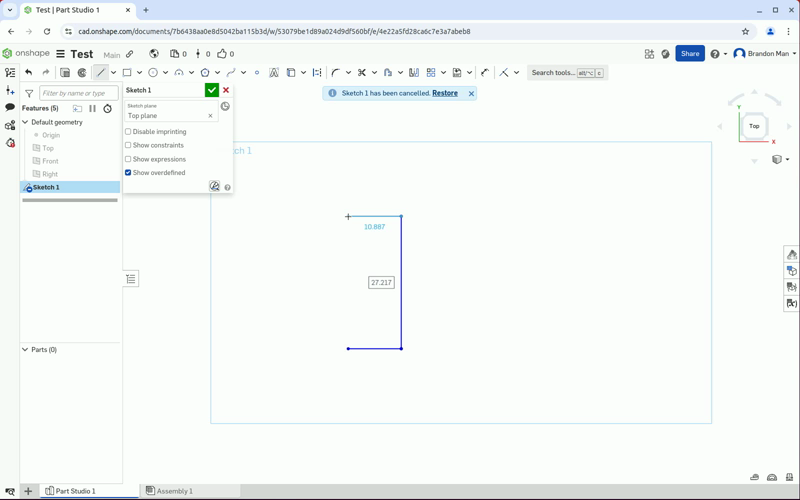
click(348, 216)
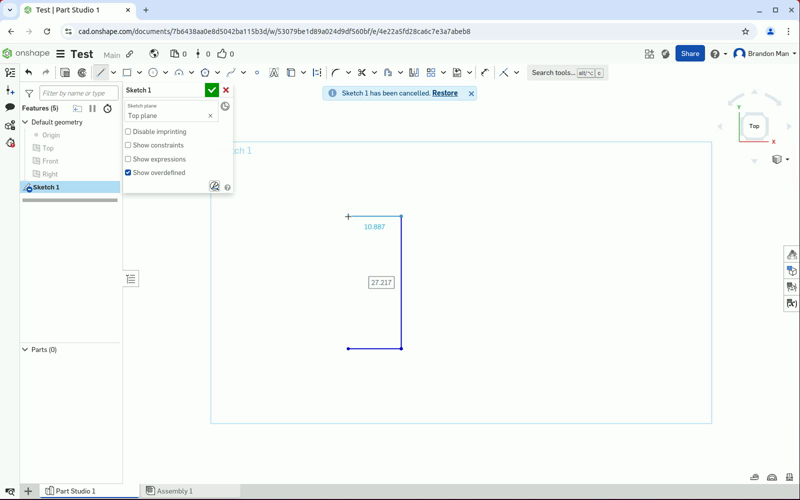
key_up(shift)
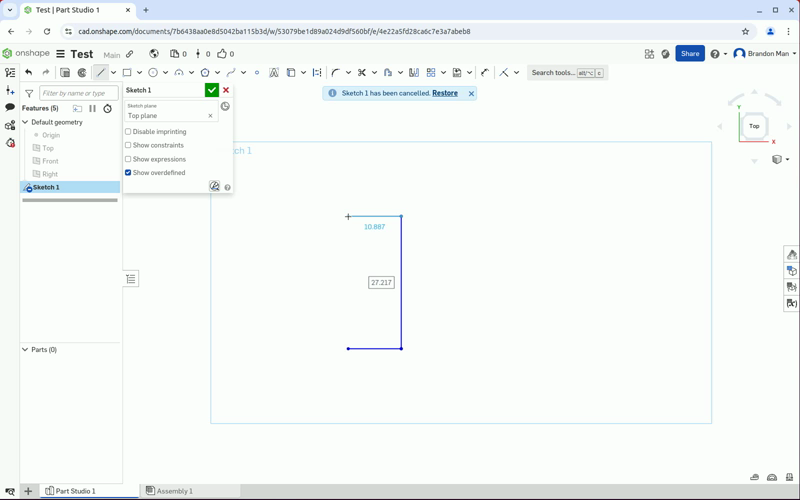
key_down(shift)
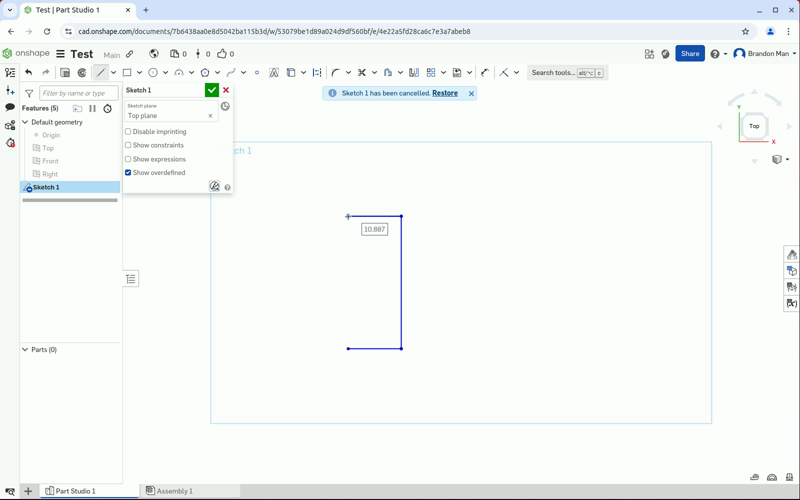
mouse_move(348, 348)
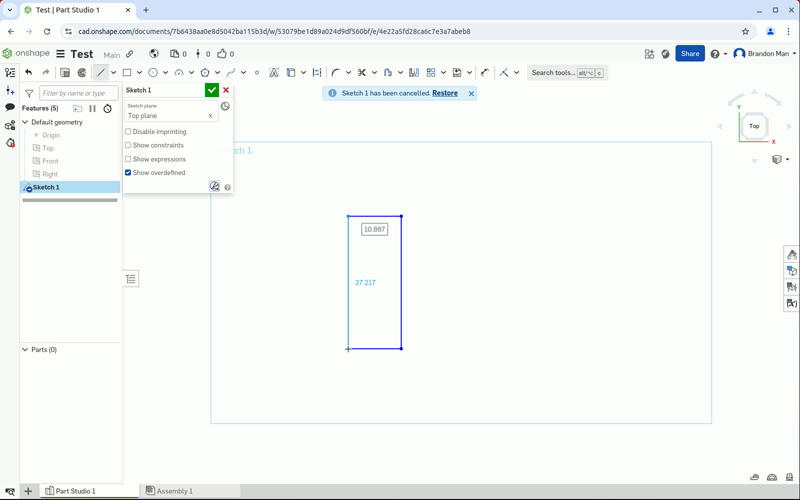
key_up(shift)
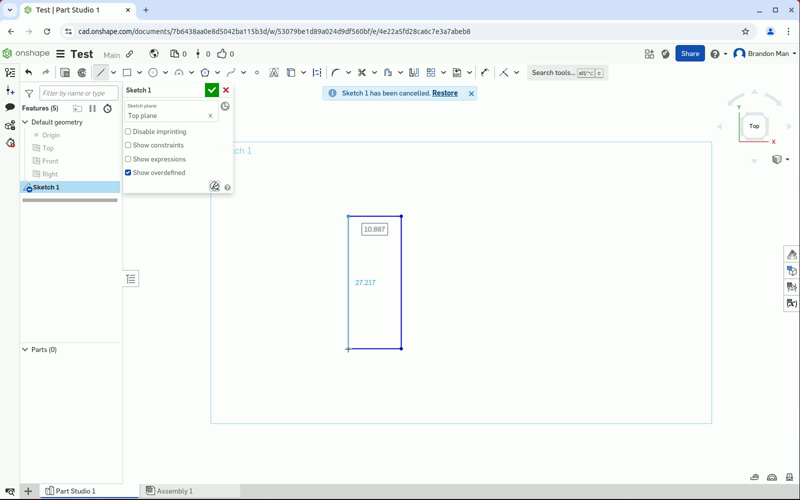
click(348, 348)
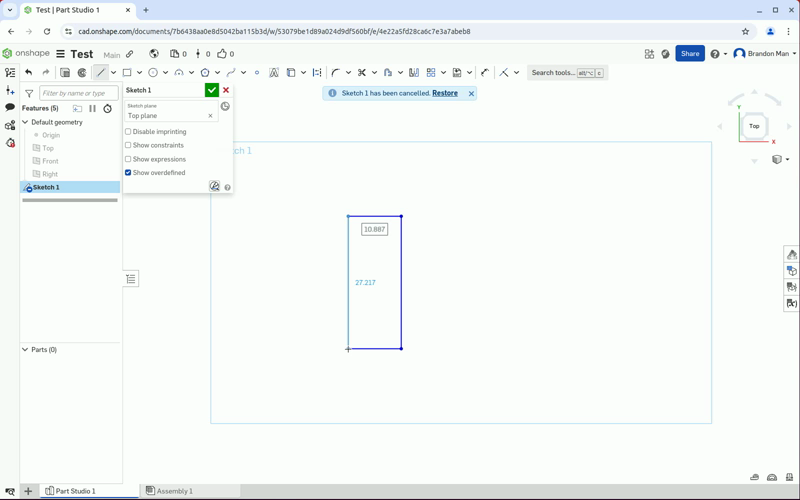
key(esc)
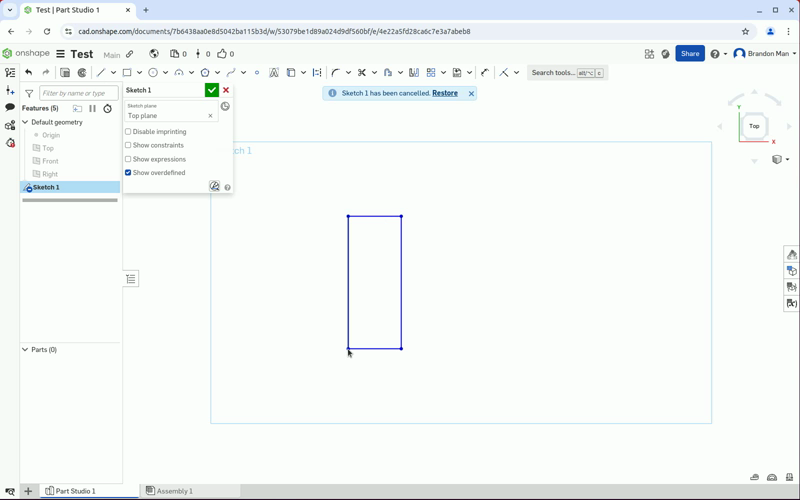
mouse_move(383, 273)
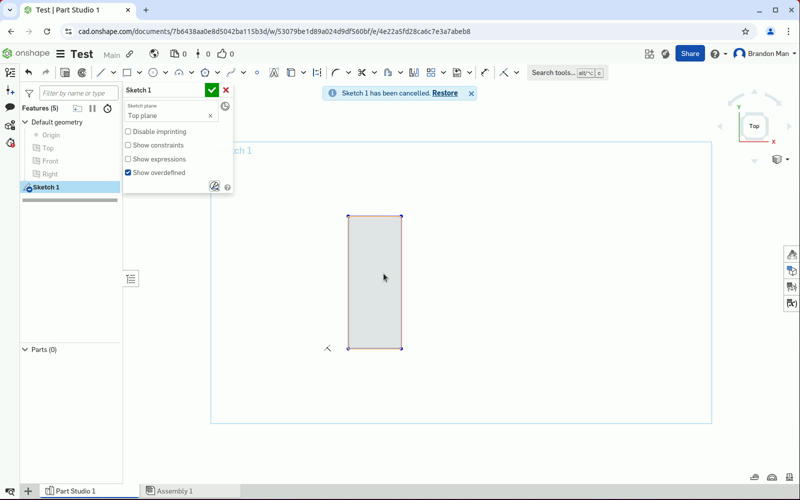
click(383, 273)
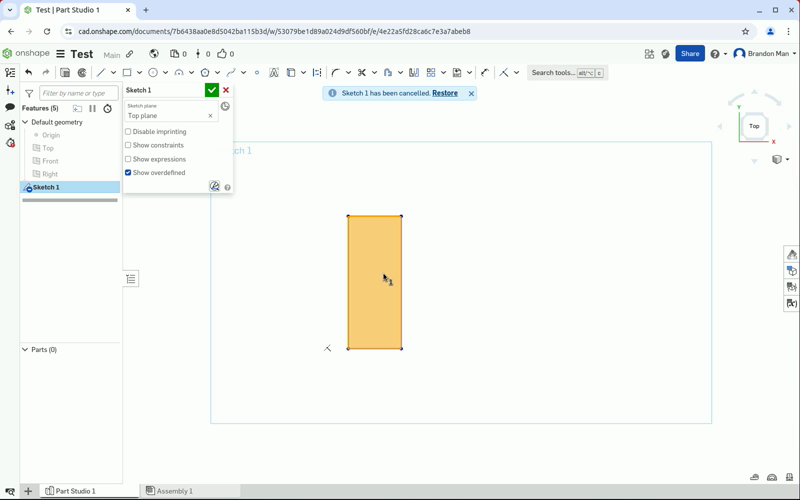
mouse_move(73, 352)
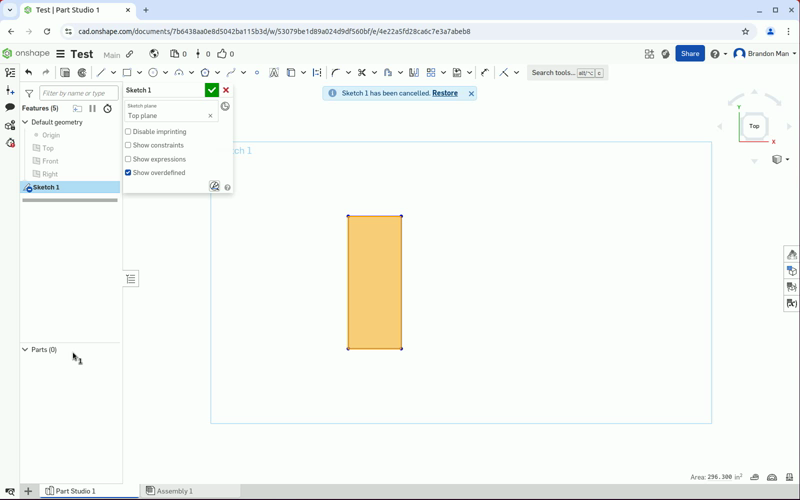
key(shift+y)
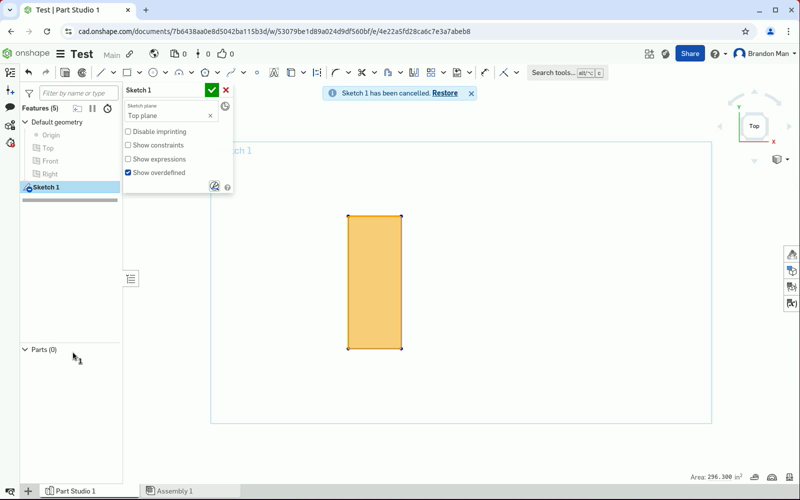
key(shift+e)
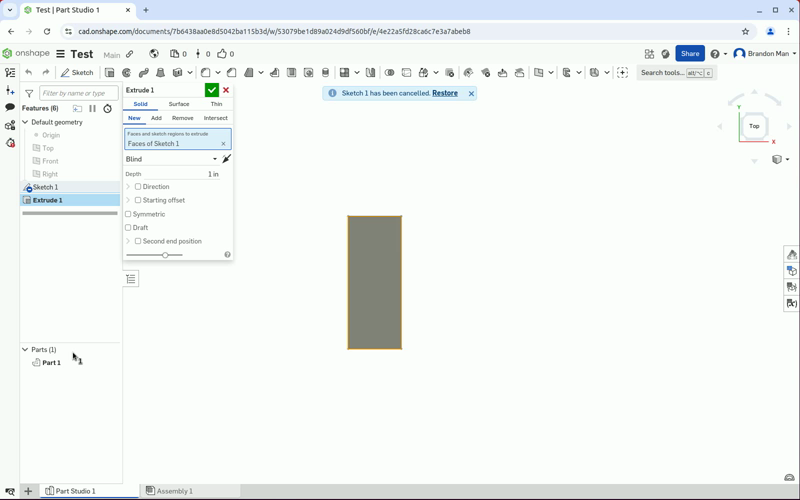
mouse_move(143, 106)
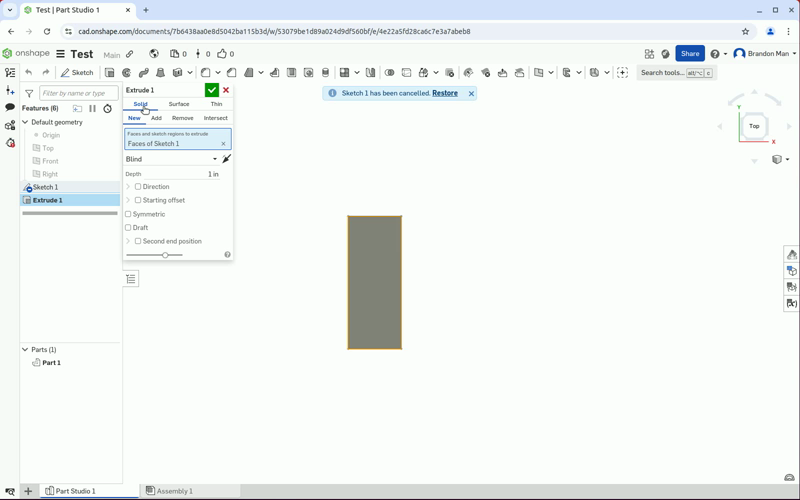
click(143, 106)
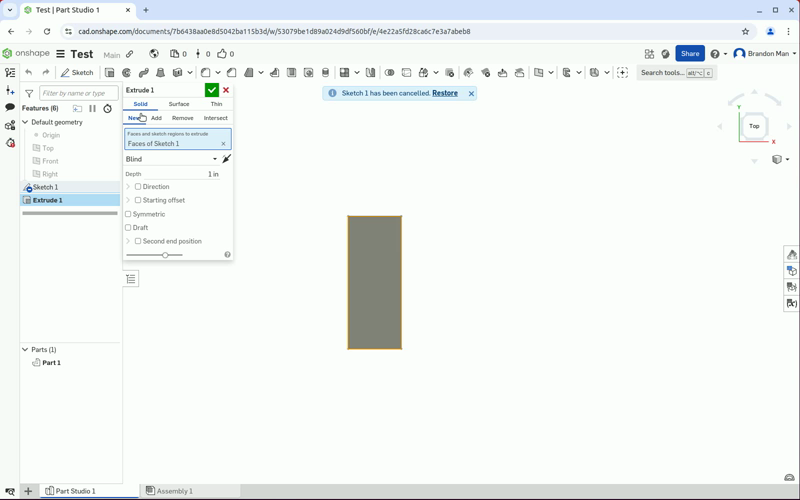
mouse_move(137, 120)
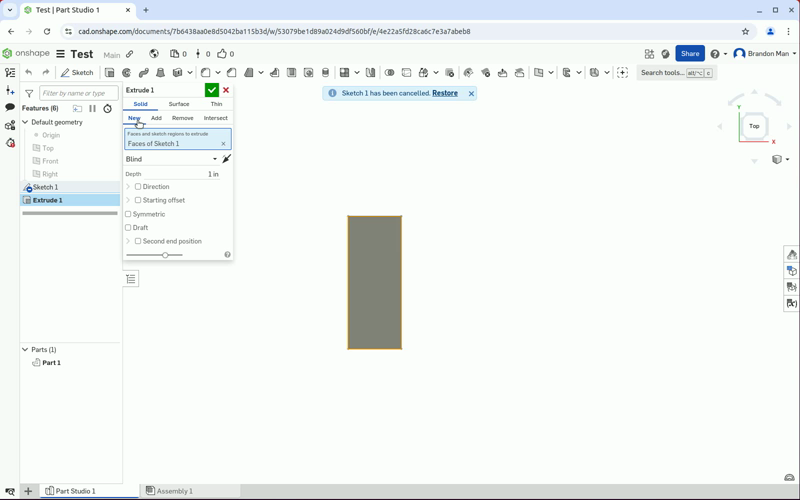
click(137, 120)
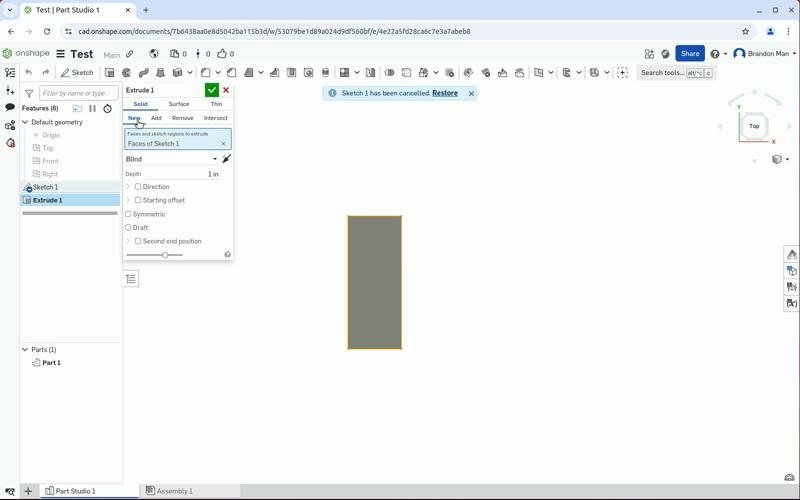
key(tab, 4)
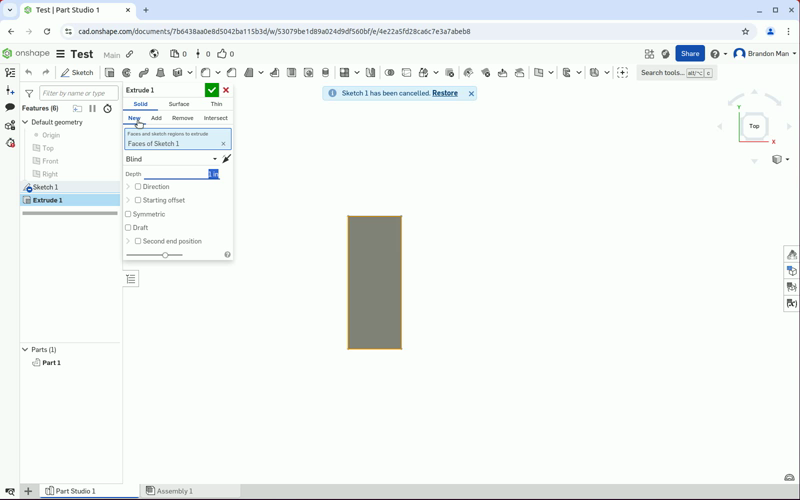
text(0.963)
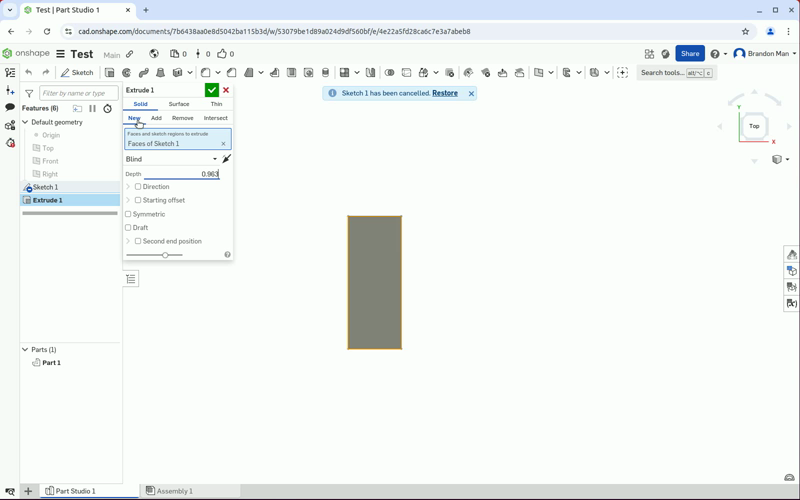
key(enter)
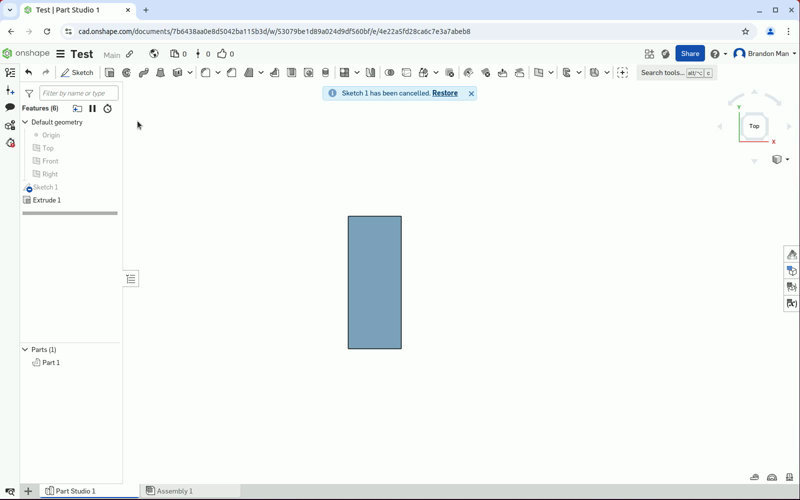
key(shift+h)
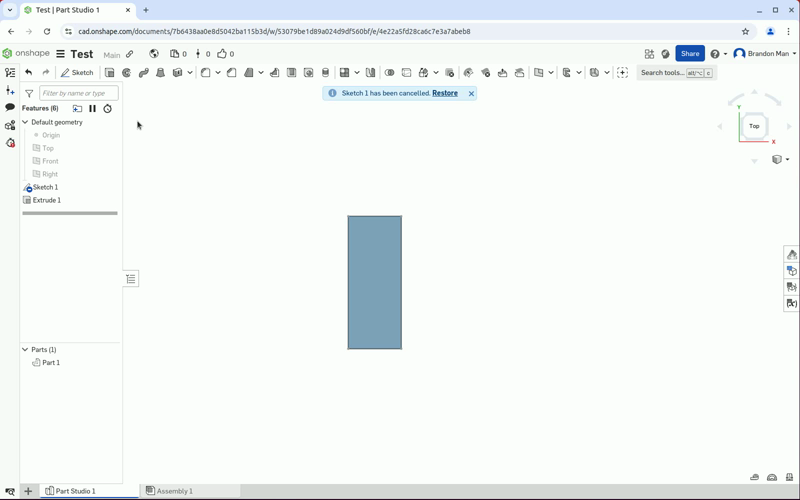
key(shift+h)
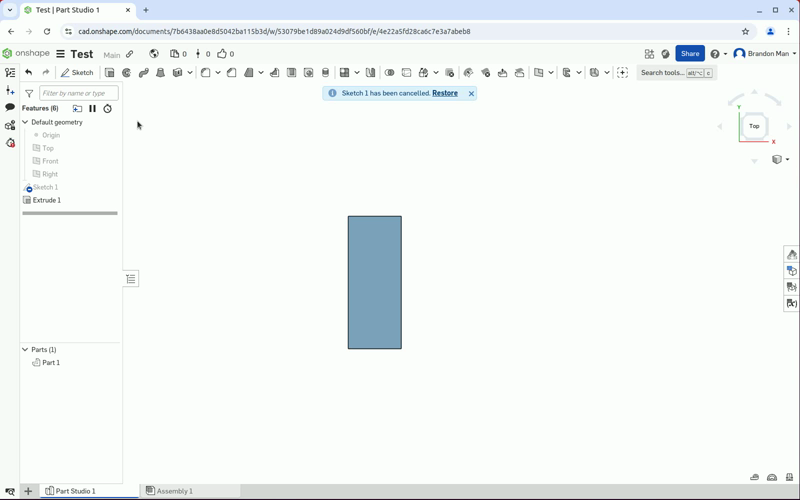
mouse_move(73, 189)
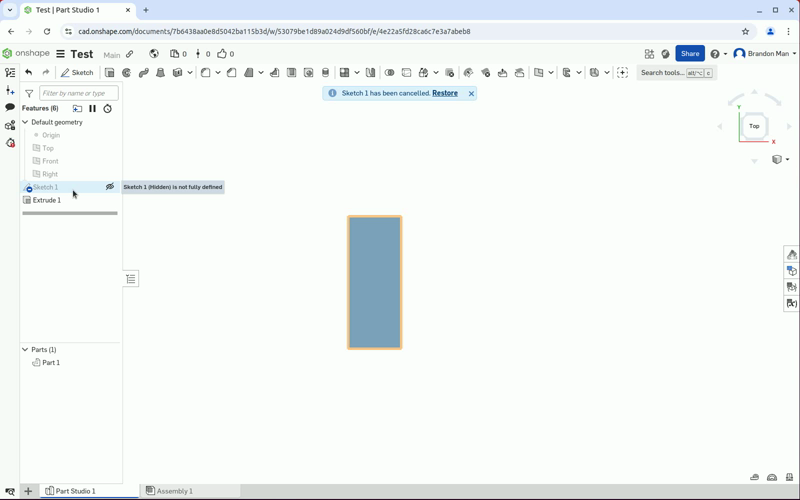
click(73, 189)
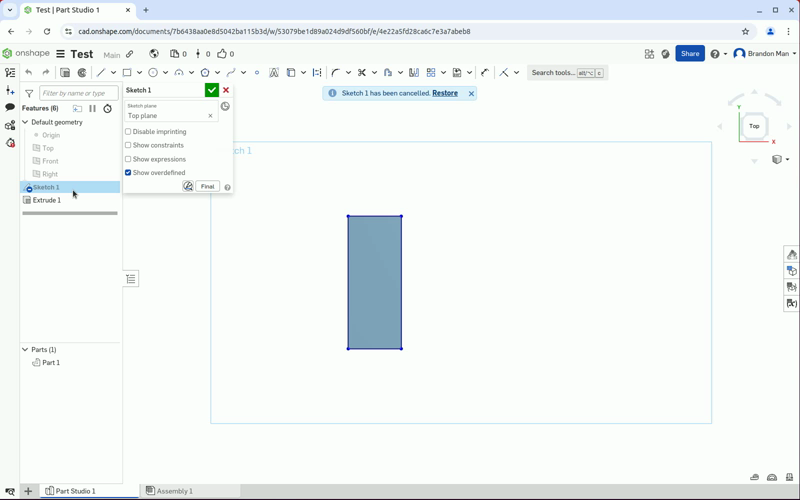
mouse_move(229, 92)
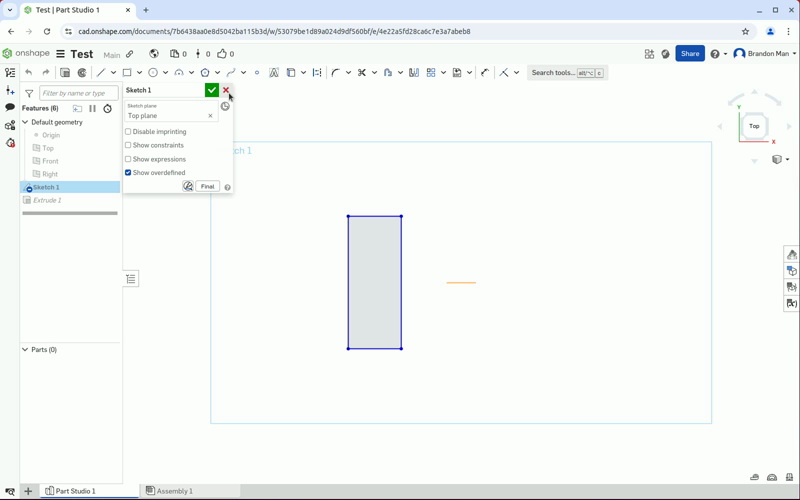
click(229, 92)
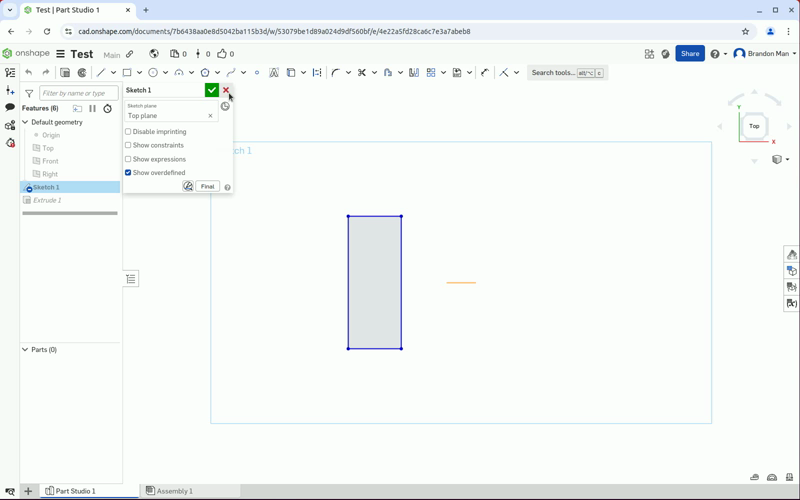
key(shift+s)
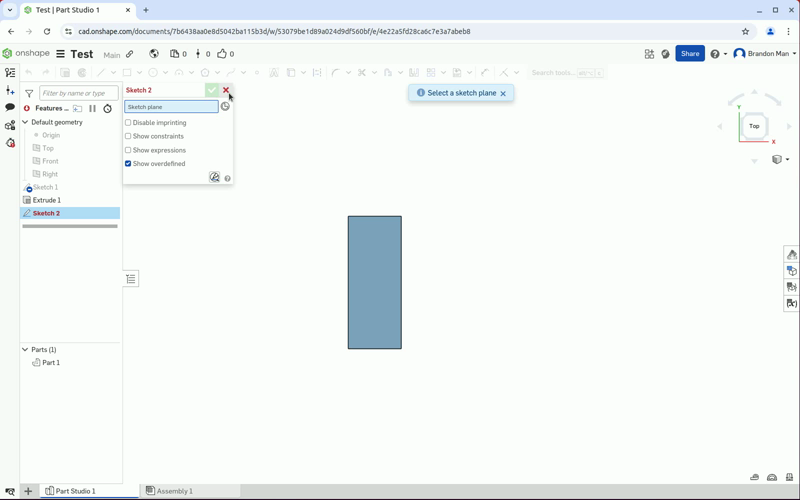
mouse_move(73, 150)
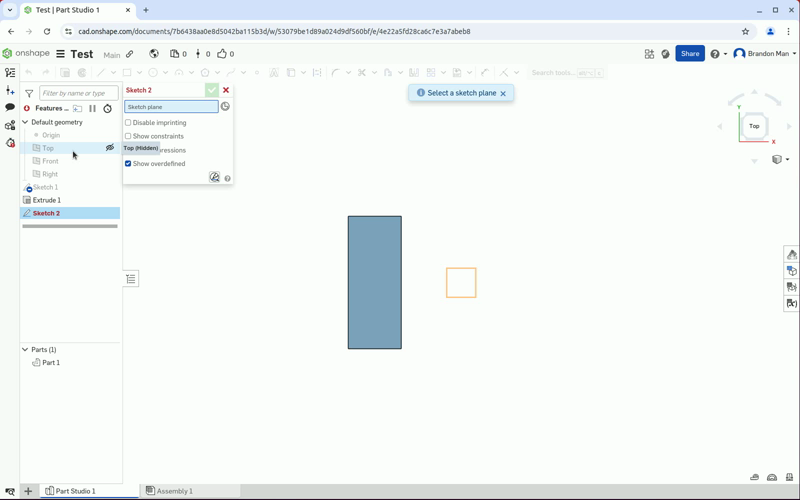
click(73, 150)
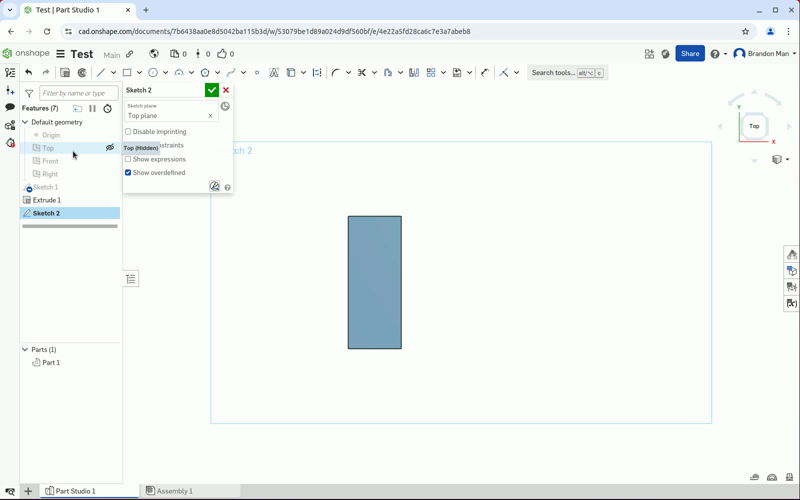
mouse_move(73, 352)
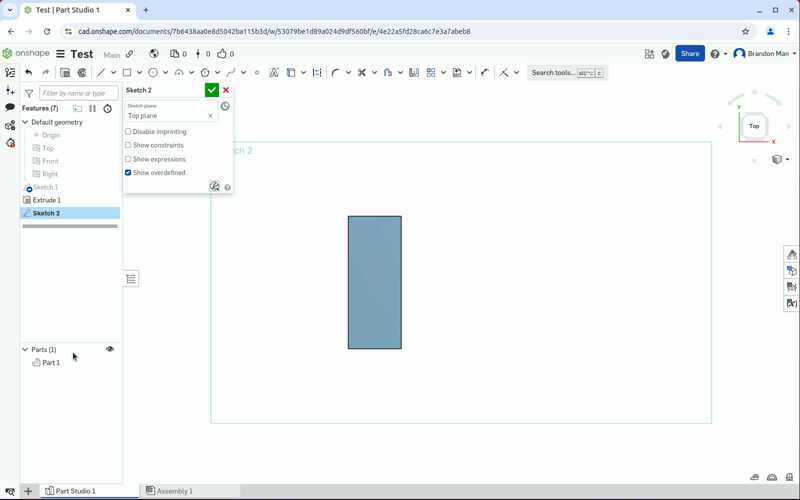
key(y)
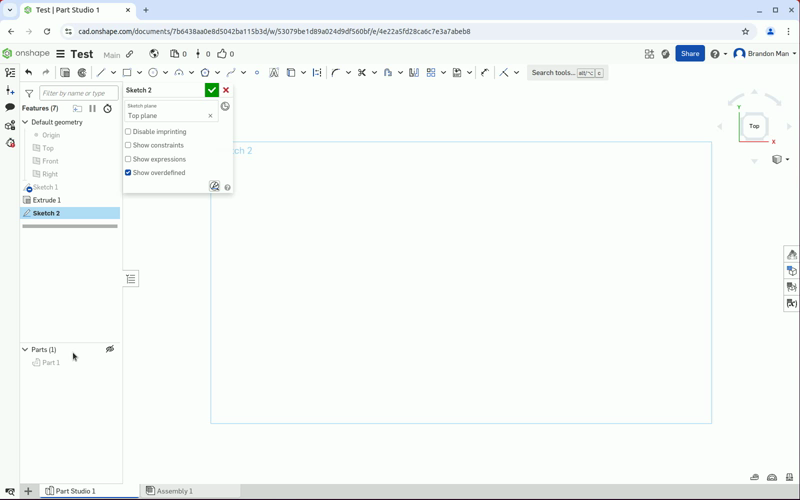
key(l)
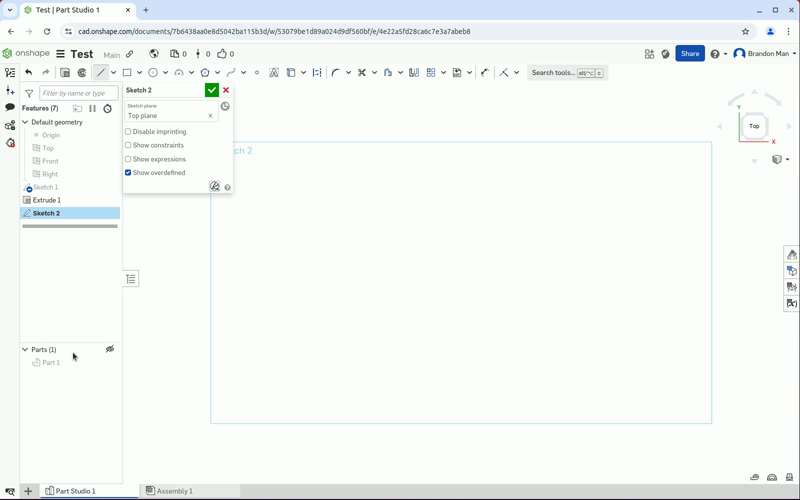
key_down(shift)
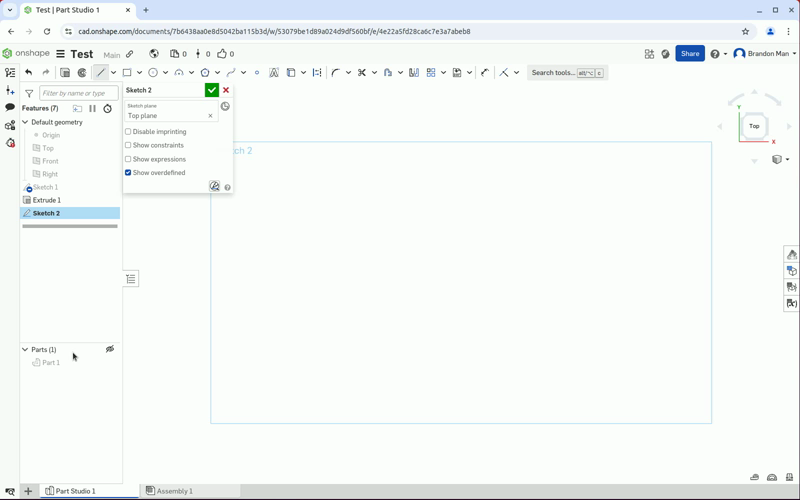
mouse_move(433, 348)
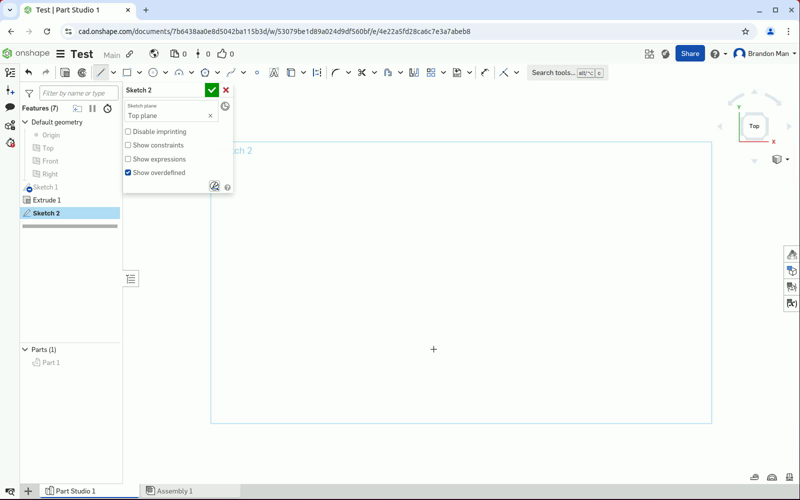
click(433, 348)
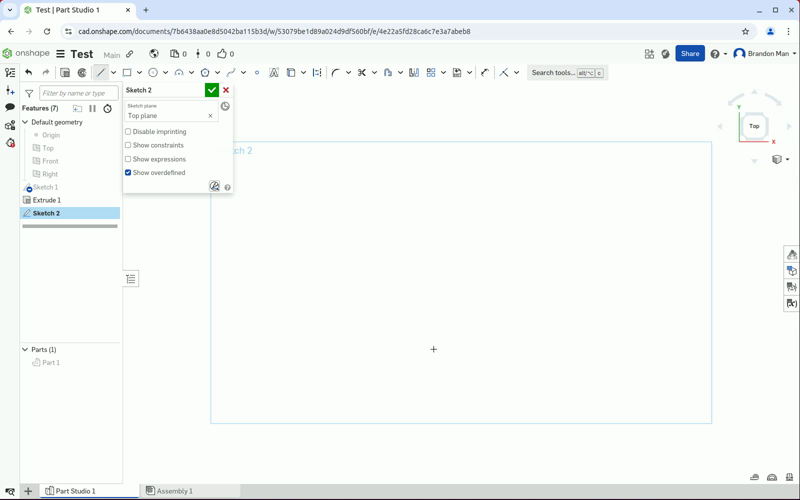
key_up(shift)
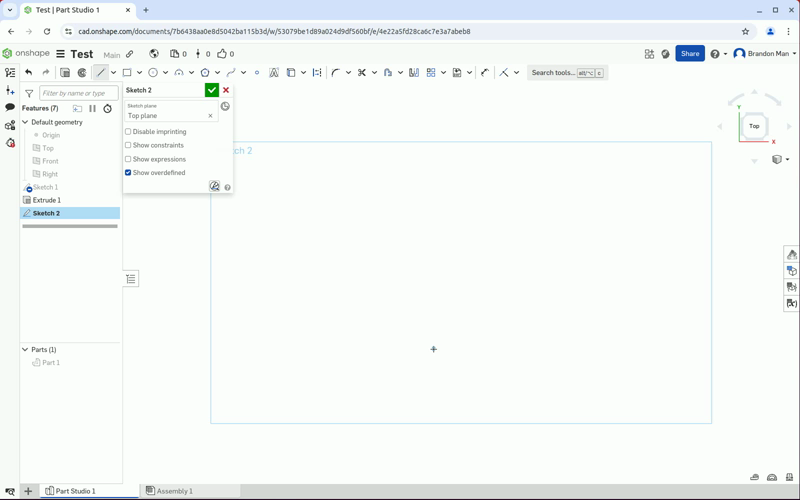
key_down(shift)
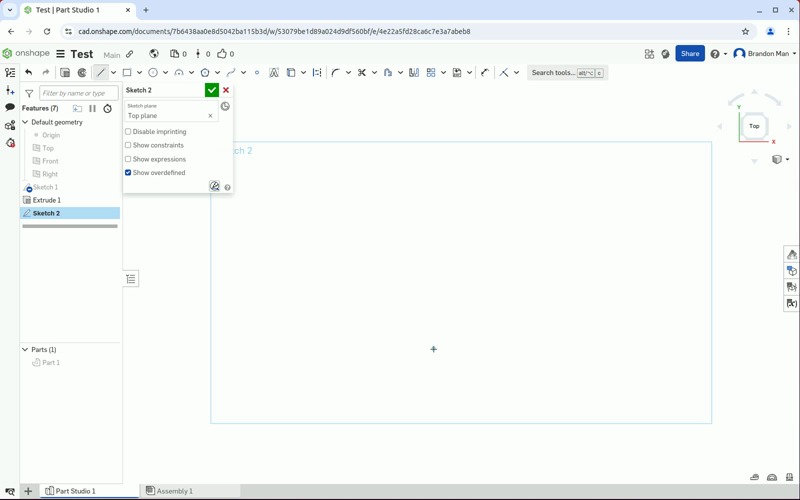
mouse_move(463, 348)
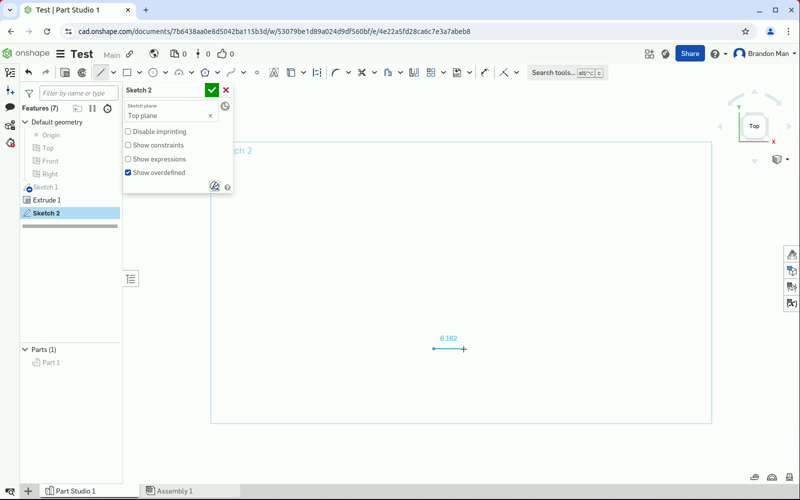
mouse_move(486, 348)
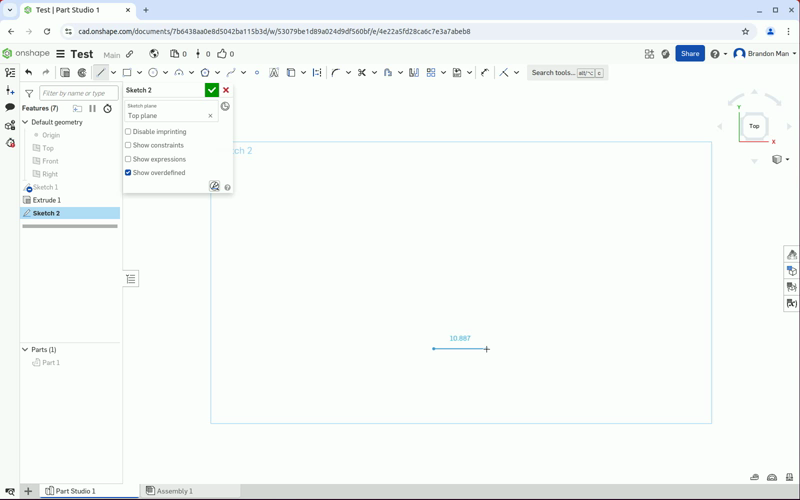
click(486, 348)
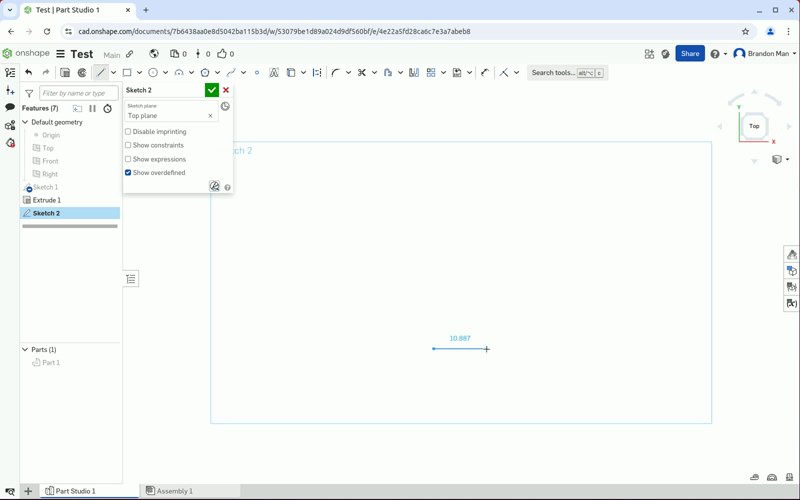
key_up(shift)
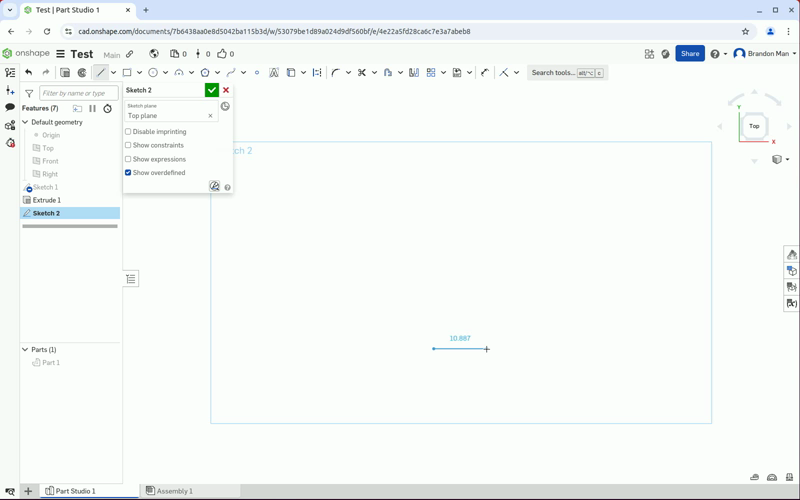
key_down(shift)
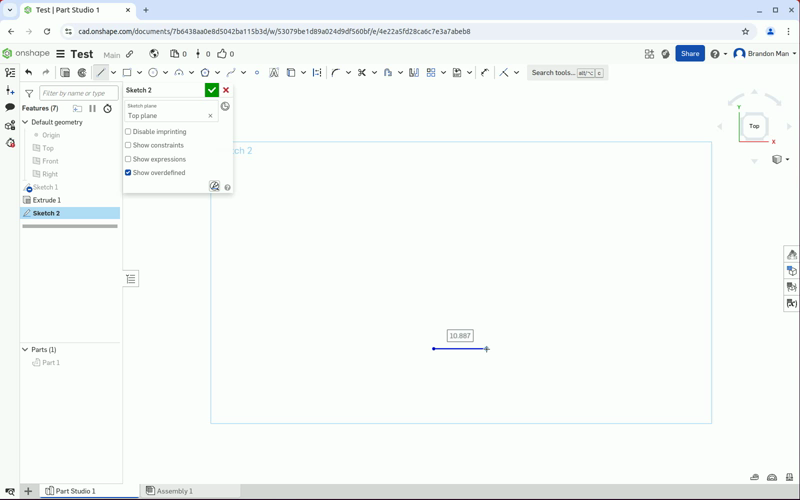
mouse_move(486, 216)
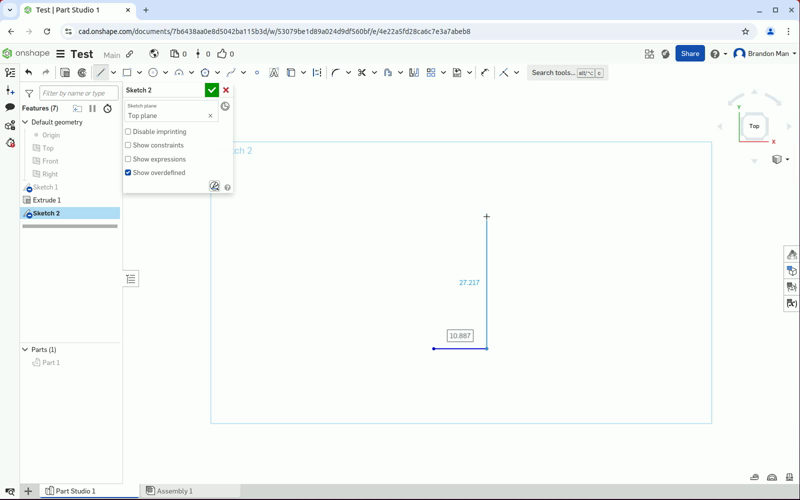
click(486, 216)
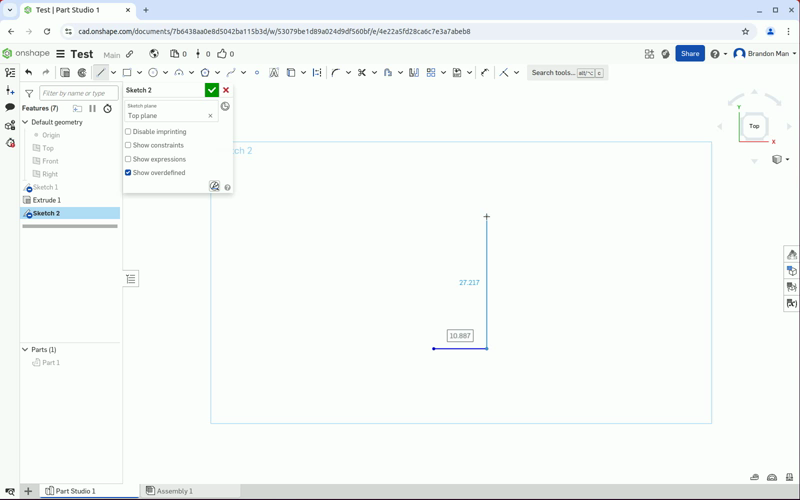
key_up(shift)
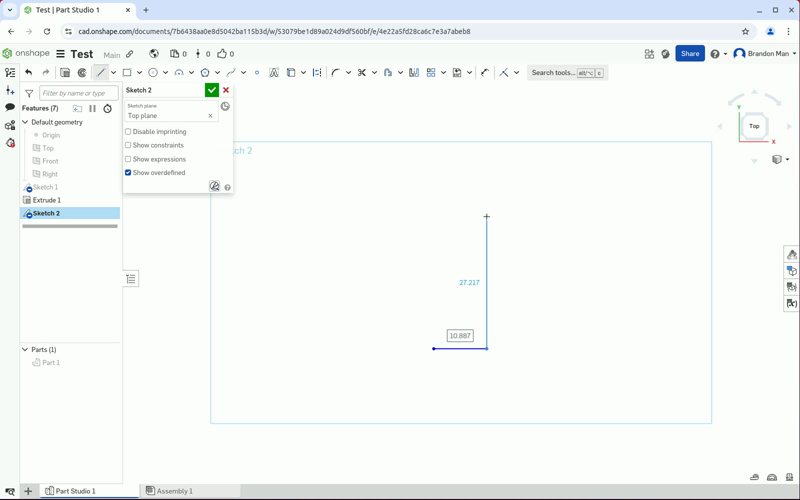
key_down(shift)
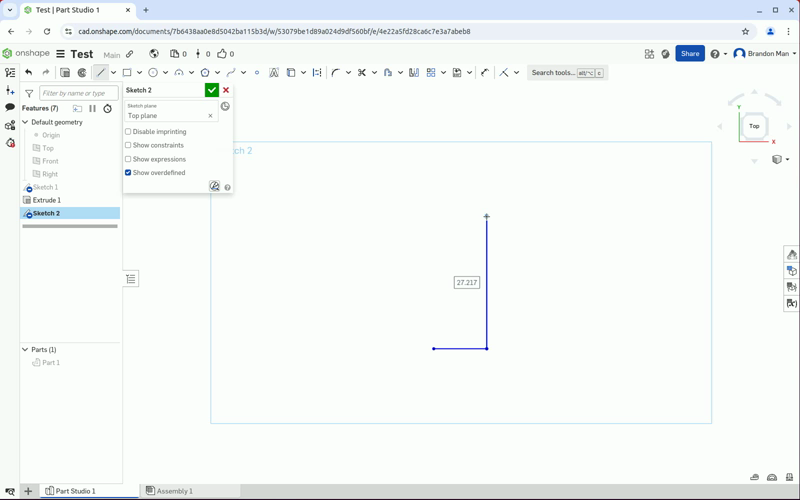
mouse_move(516, 216)
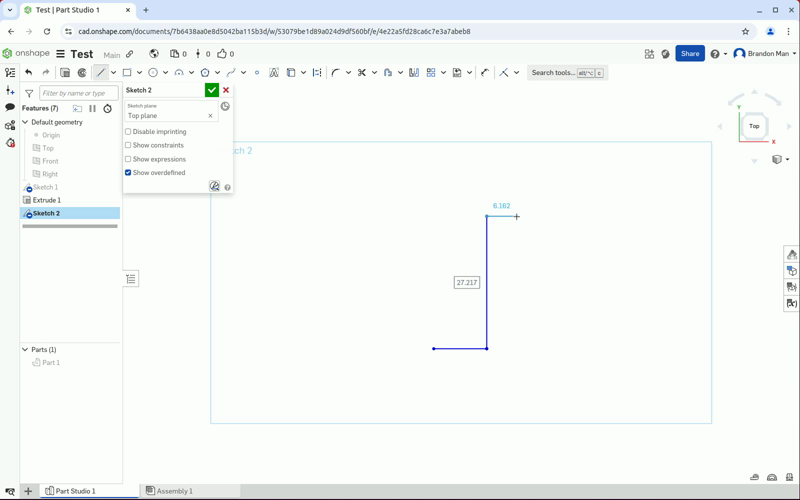
mouse_move(433, 216)
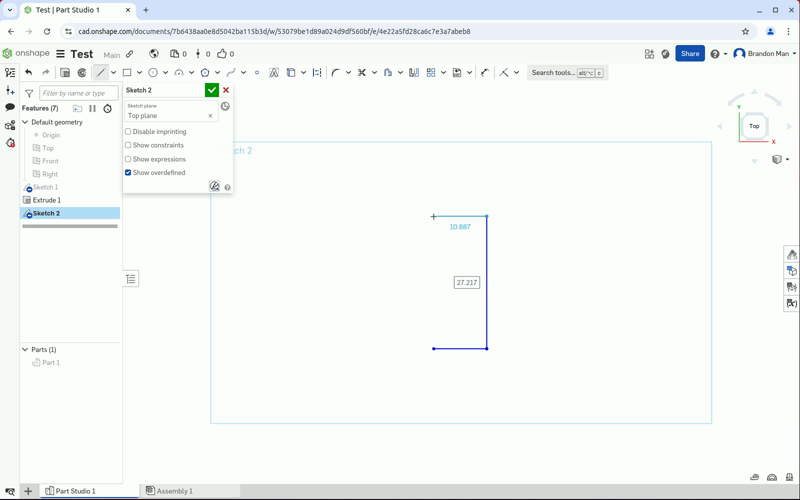
click(433, 216)
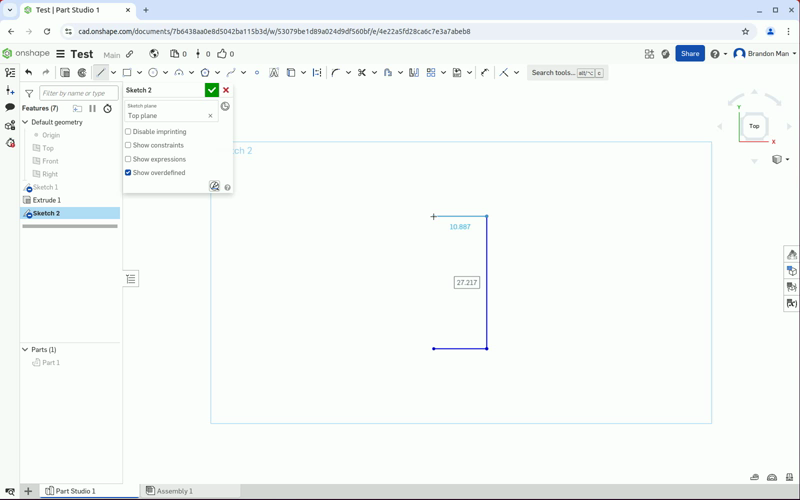
key_up(shift)
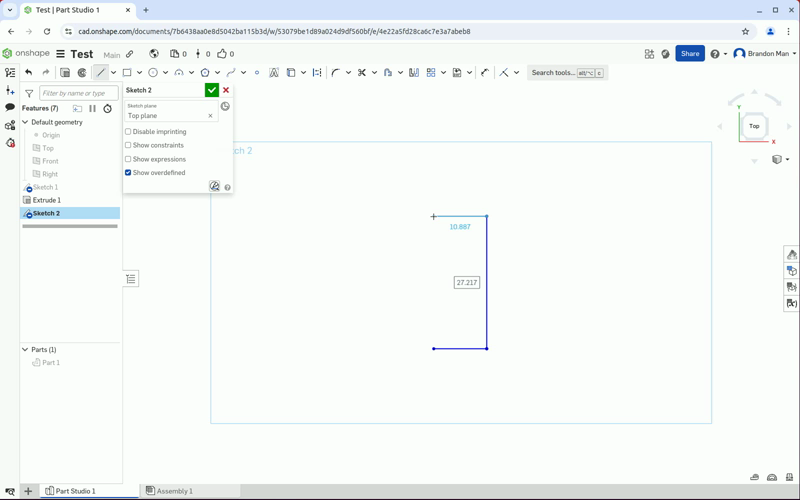
key_down(shift)
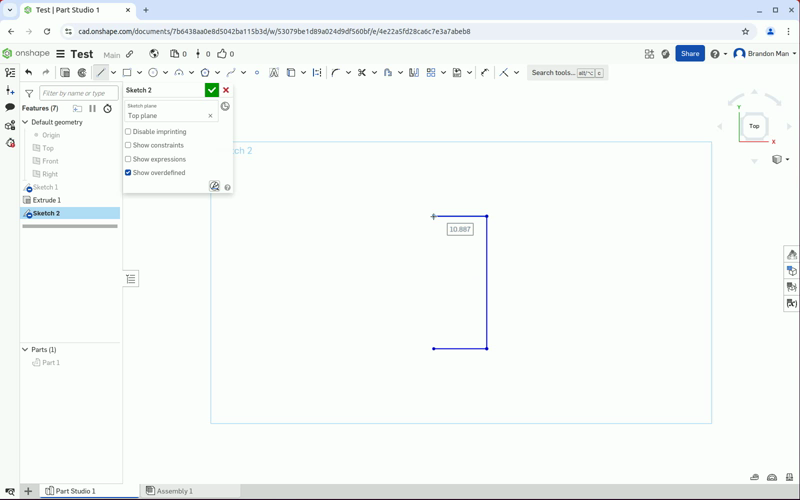
mouse_move(433, 348)
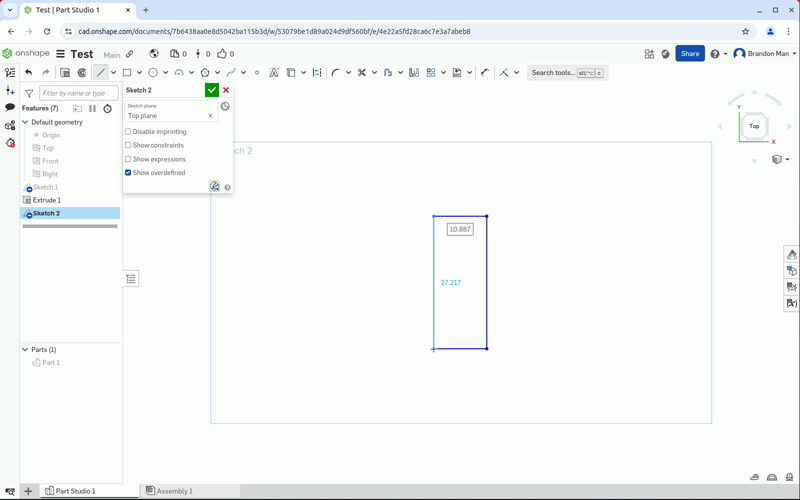
key_up(shift)
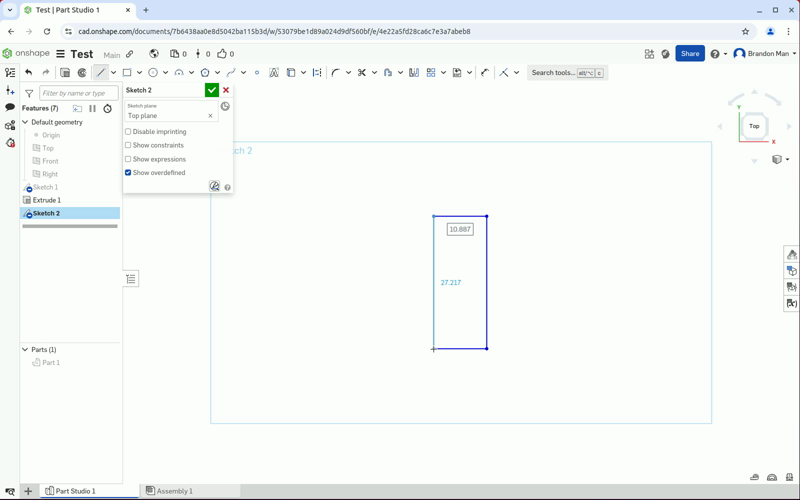
click(433, 348)
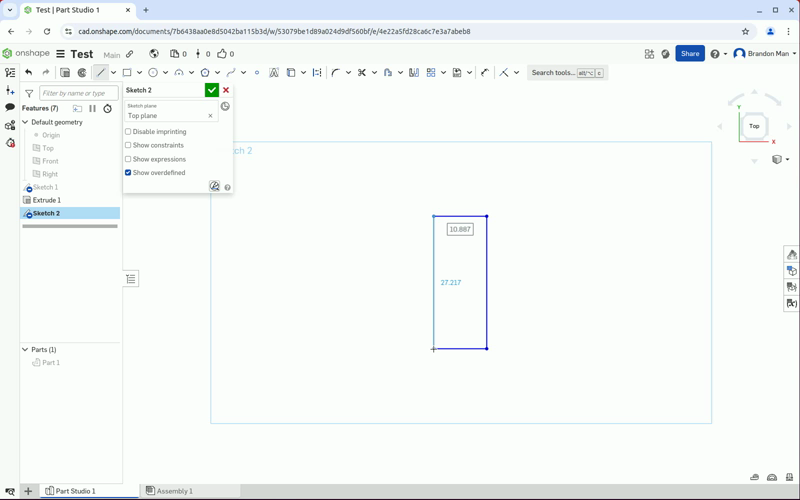
key(esc)
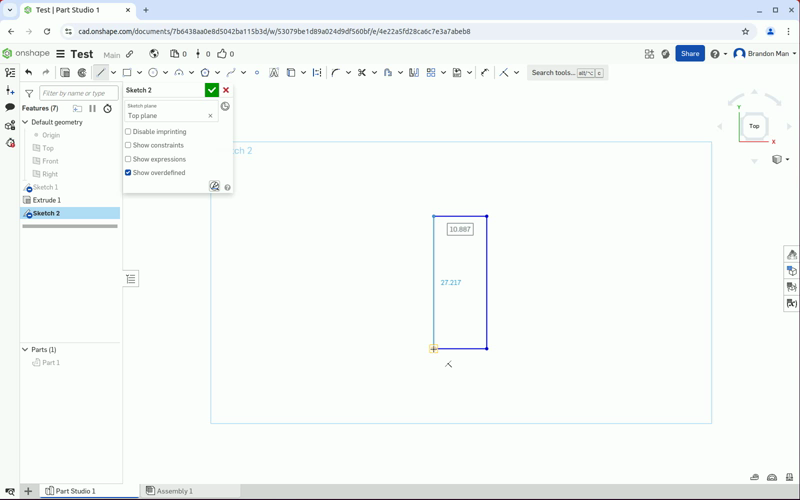
mouse_move(458, 341)
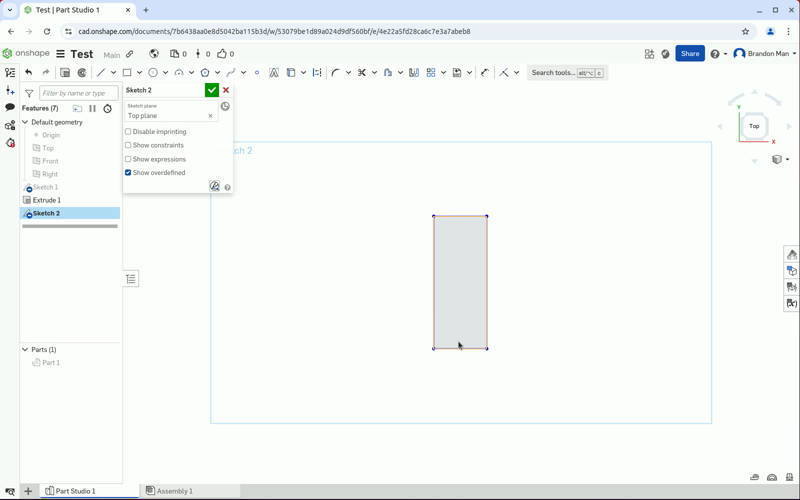
click(458, 341)
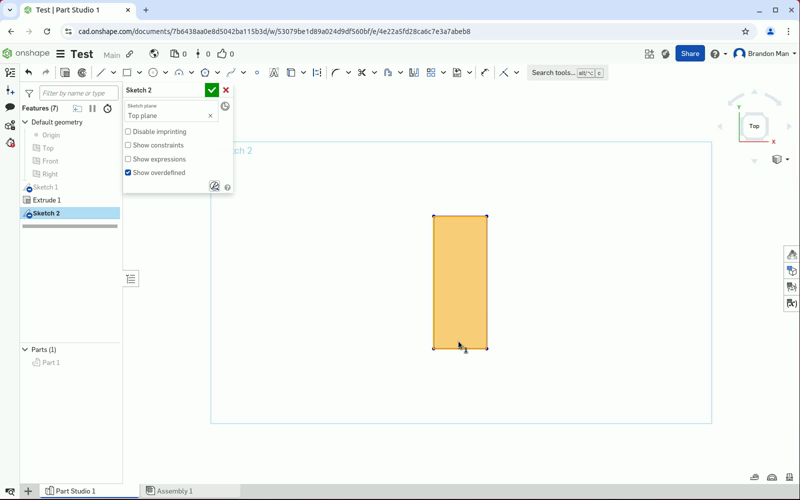
mouse_move(73, 352)
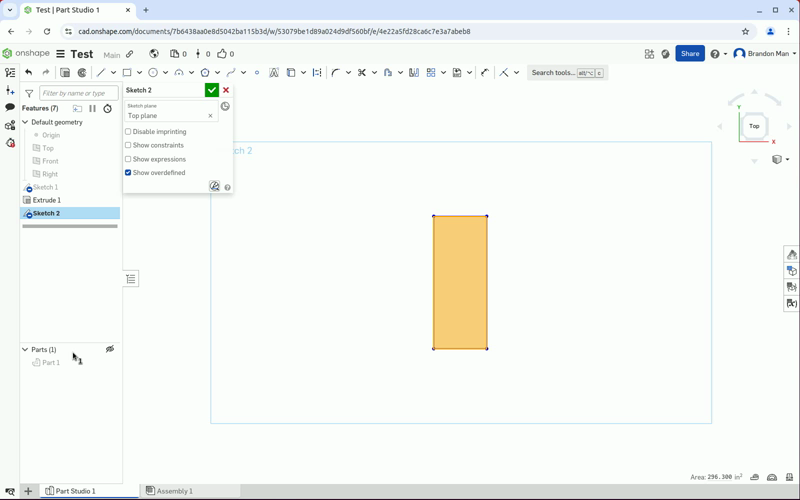
key(shift+y)
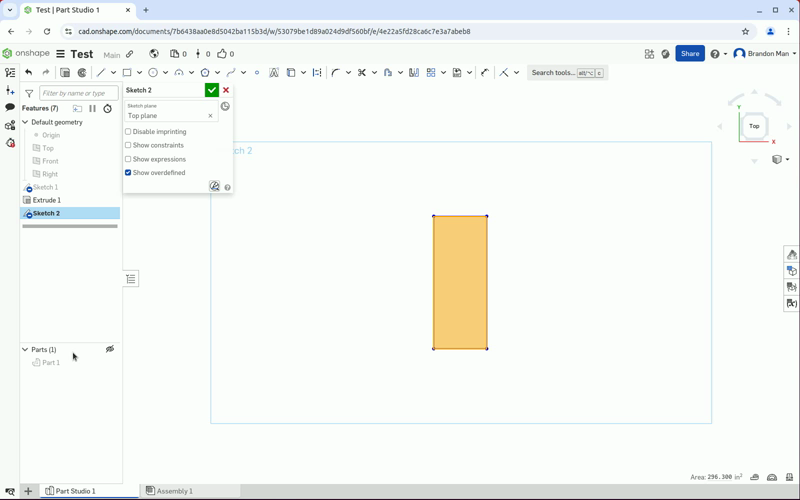
key(shift+e)
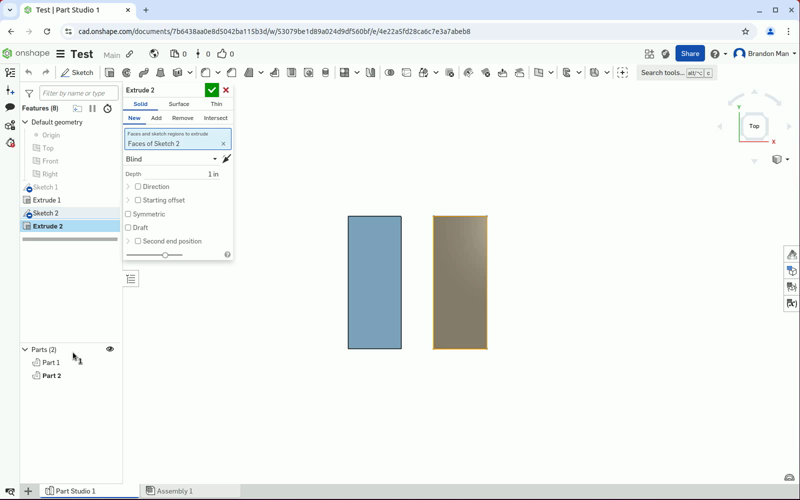
mouse_move(143, 106)
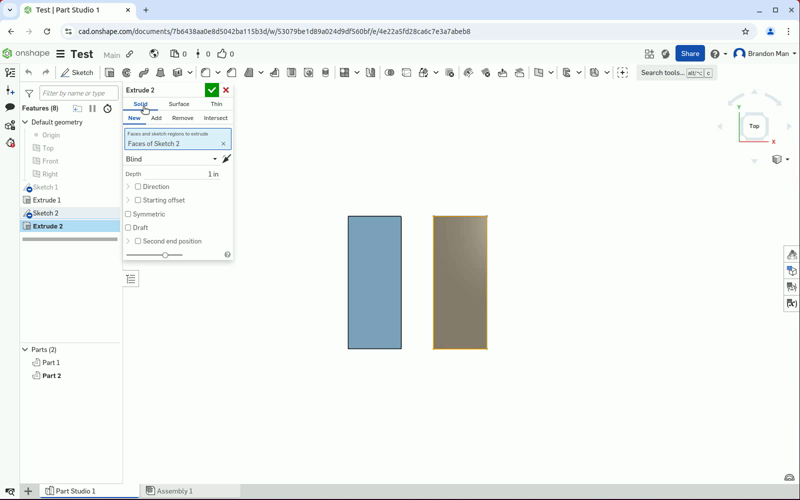
click(143, 106)
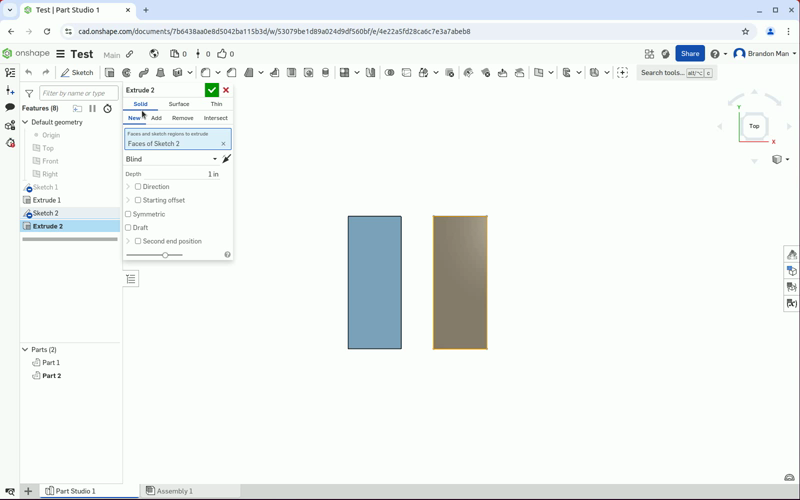
mouse_move(137, 120)
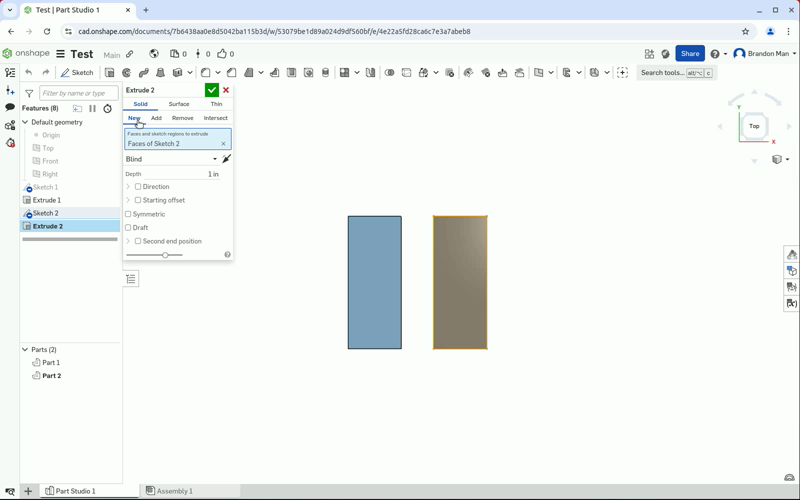
click(137, 120)
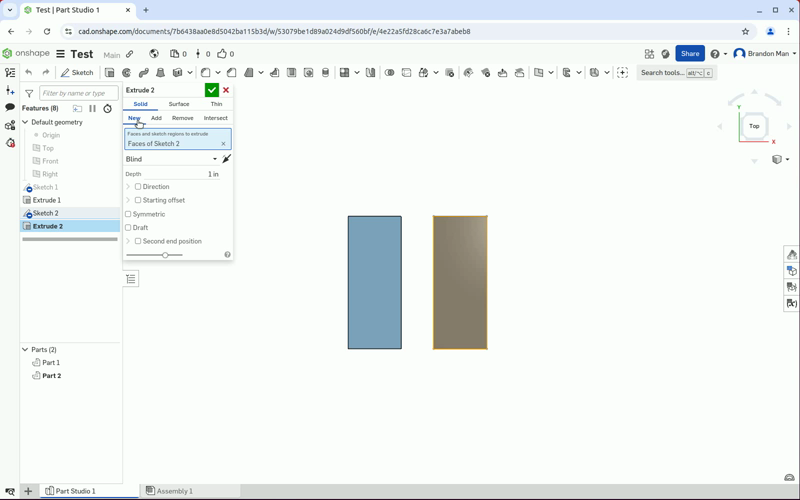
key(tab, 4)
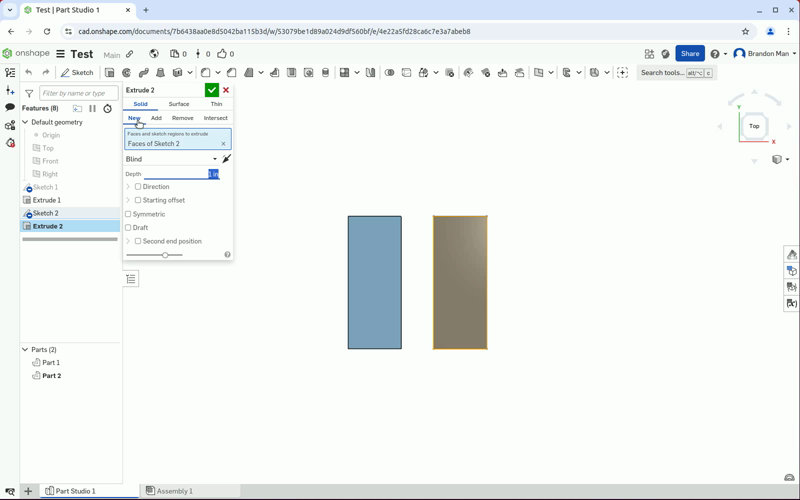
text(0.963)
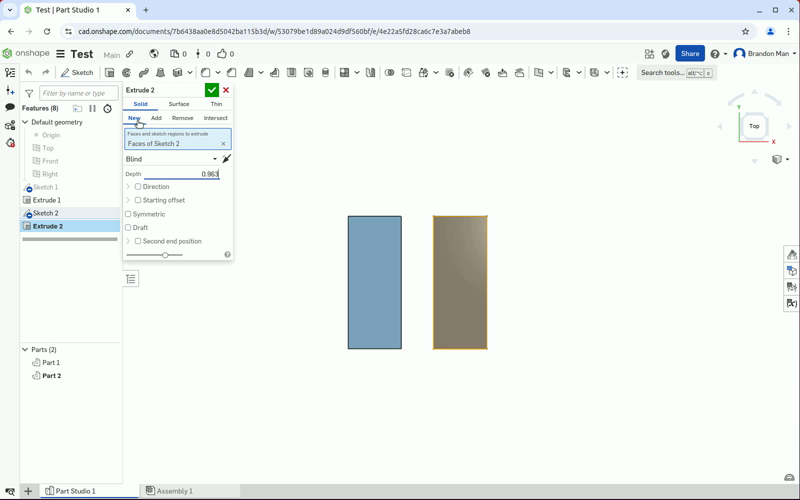
key(enter)
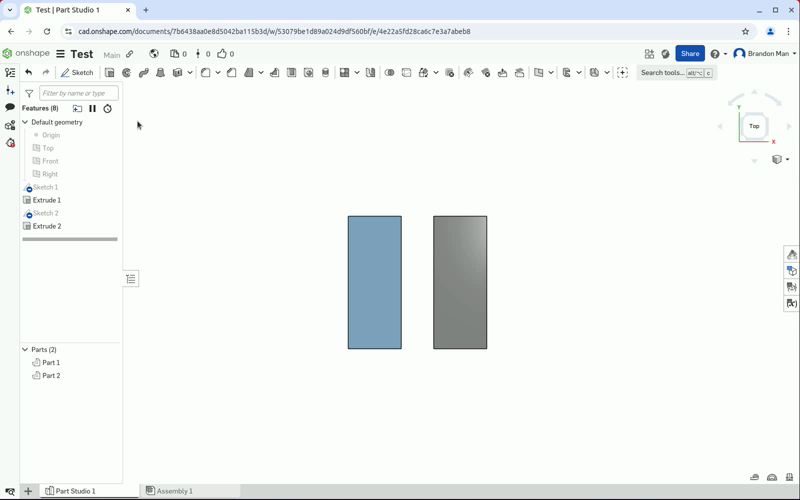
key(shift+h)
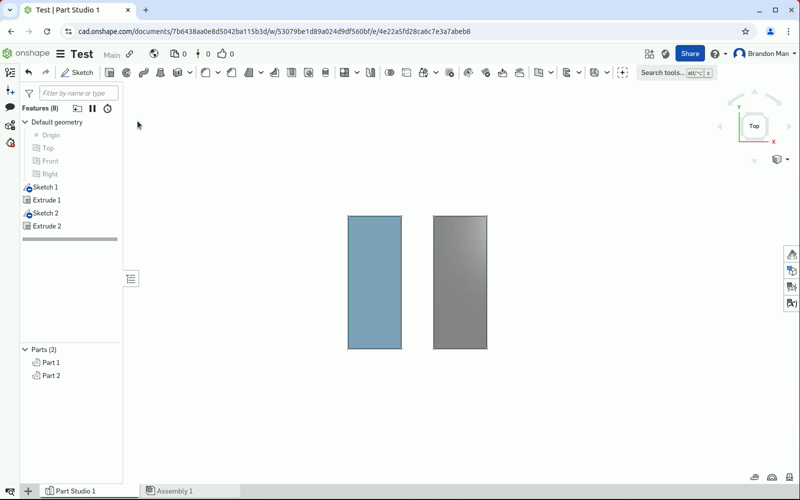
key(shift+h)
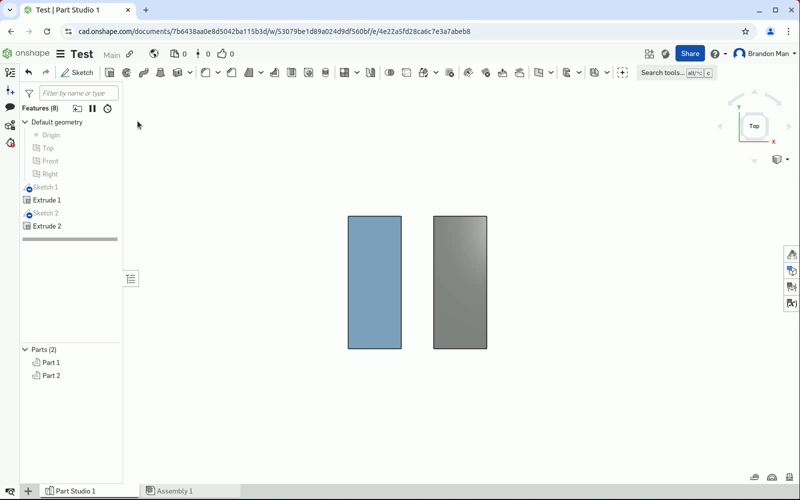
mouse_move(73, 189)
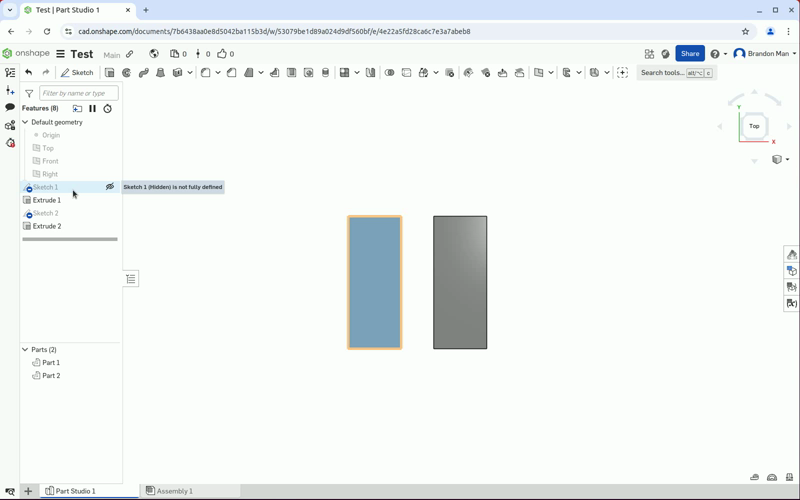
click(73, 189)
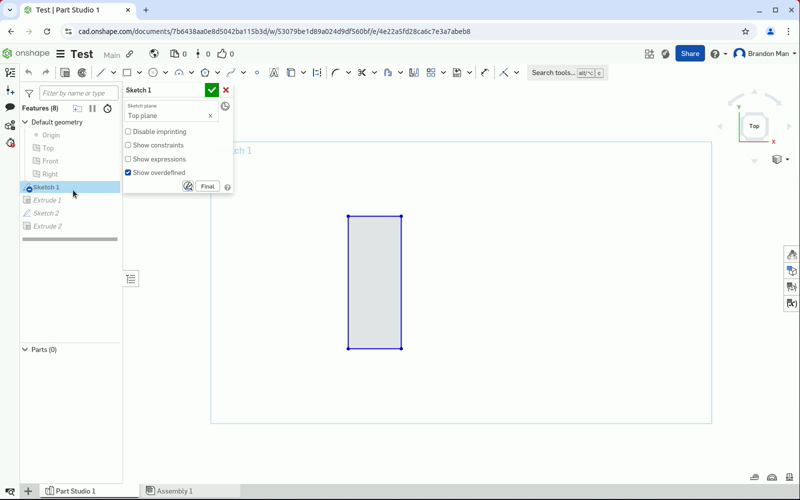
mouse_move(229, 92)
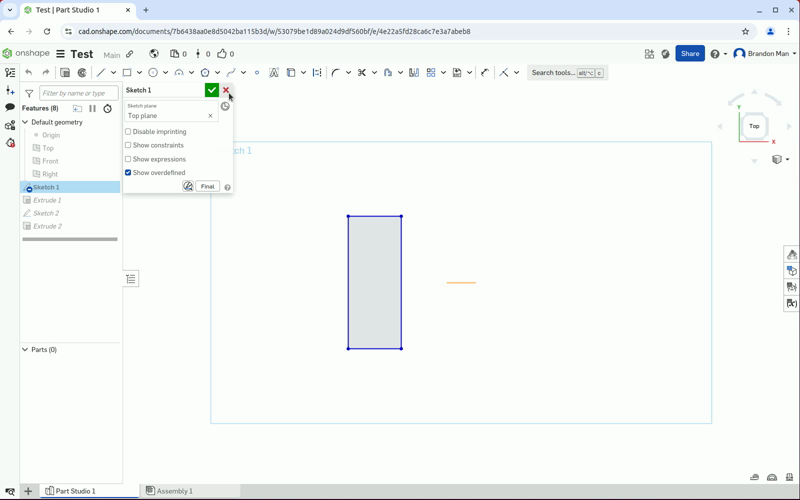
click(229, 92)
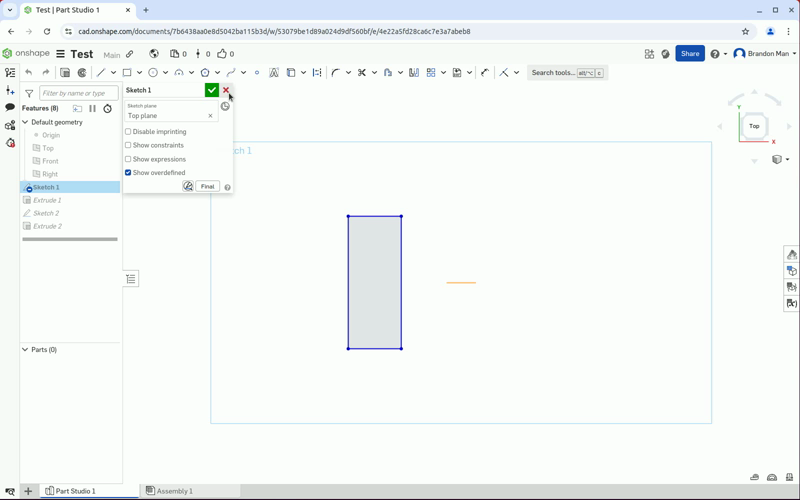
key(shift+s)
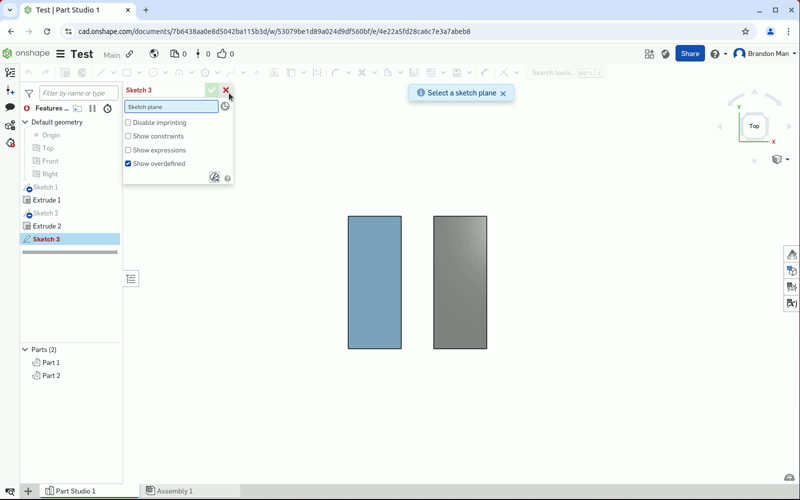
mouse_move(73, 150)
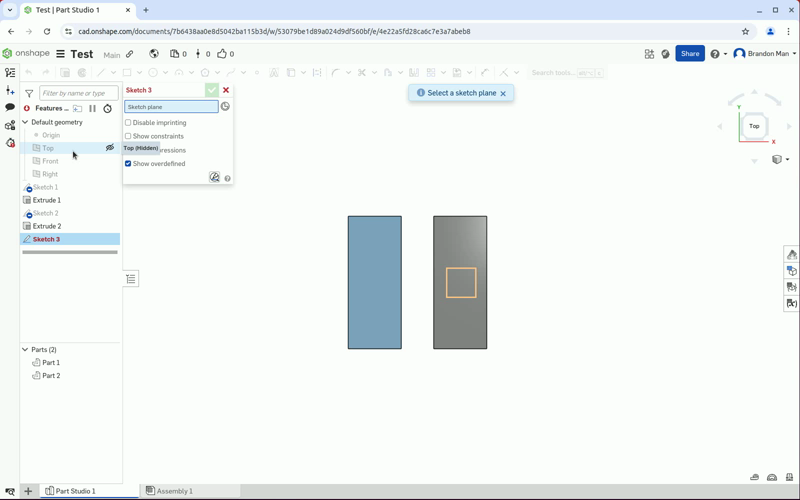
click(73, 150)
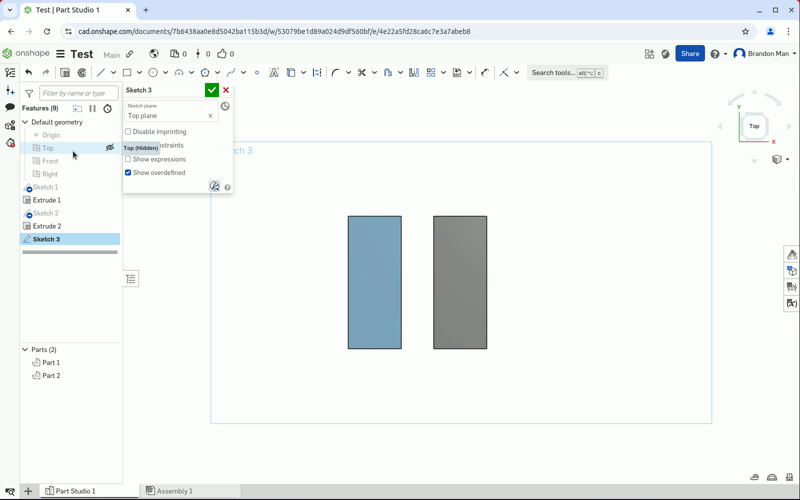
mouse_move(73, 352)
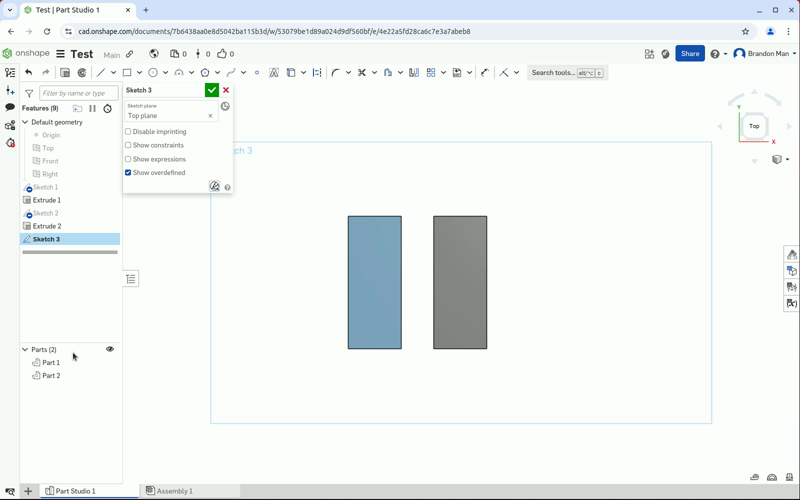
key(y)
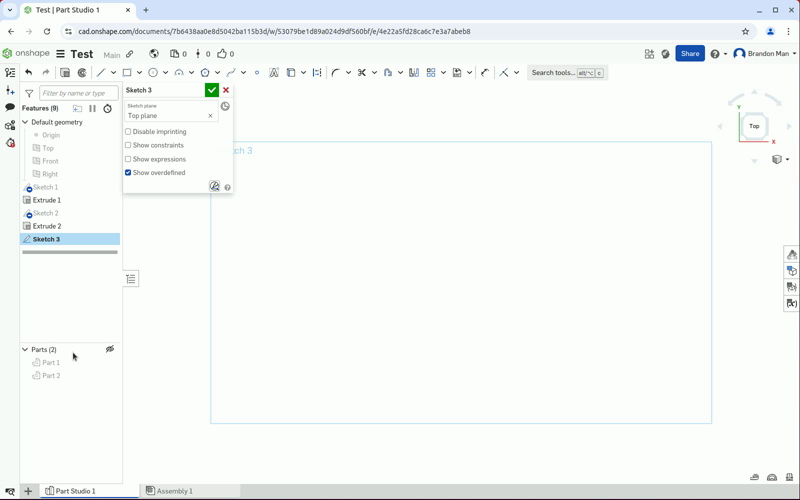
key(l)
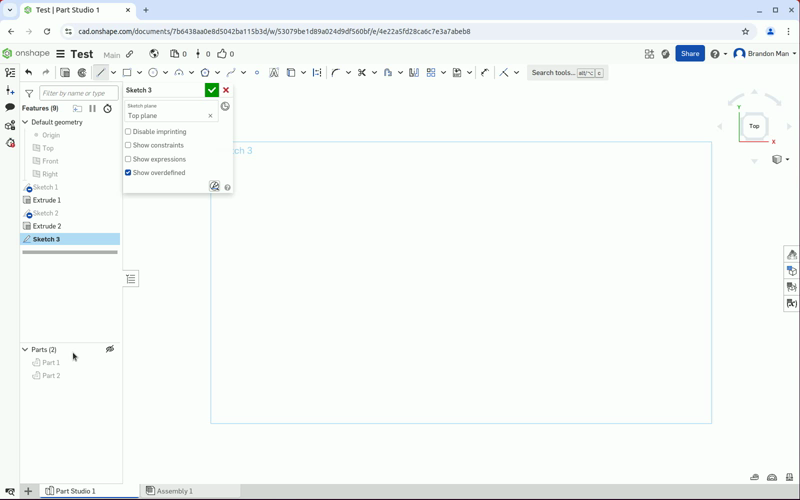
key_down(shift)
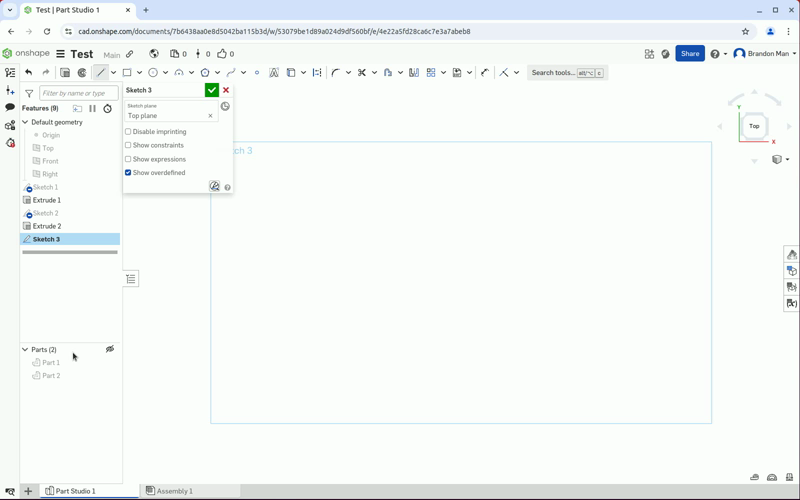
mouse_move(520, 348)
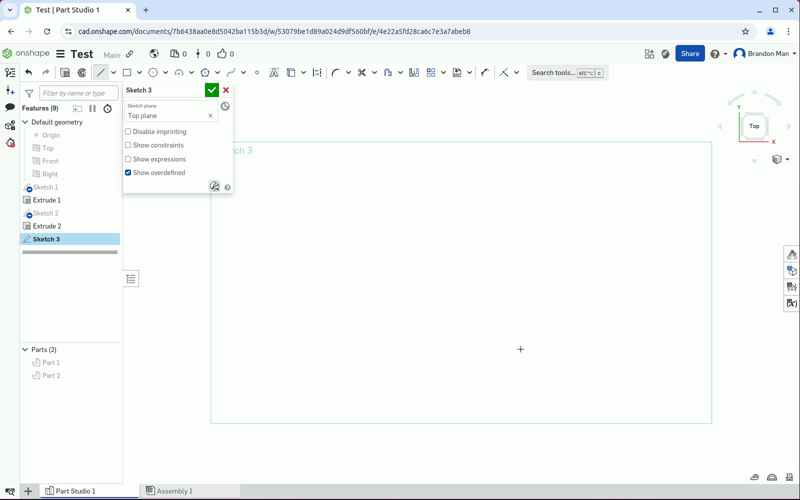
click(520, 348)
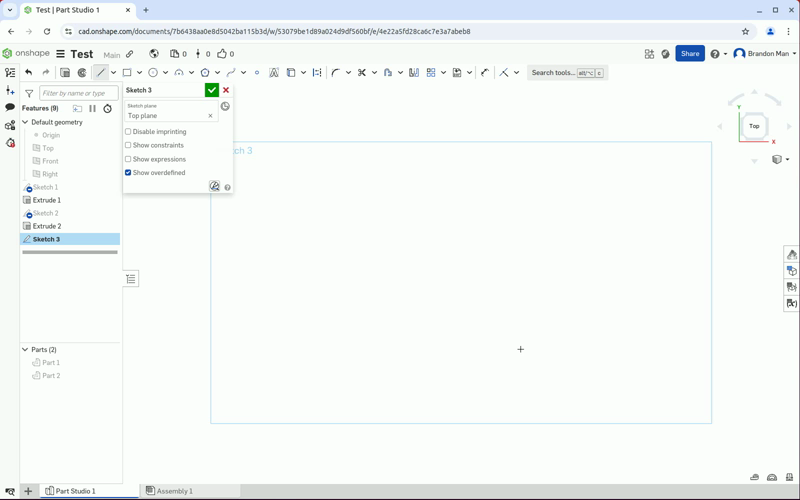
key_up(shift)
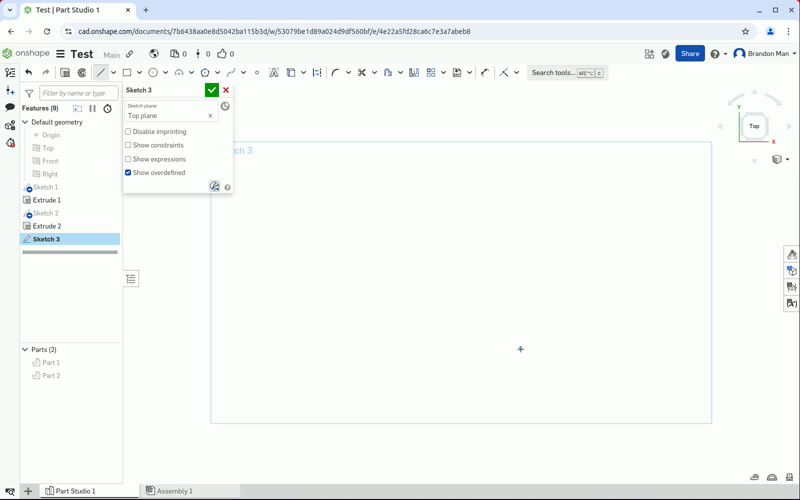
key_down(shift)
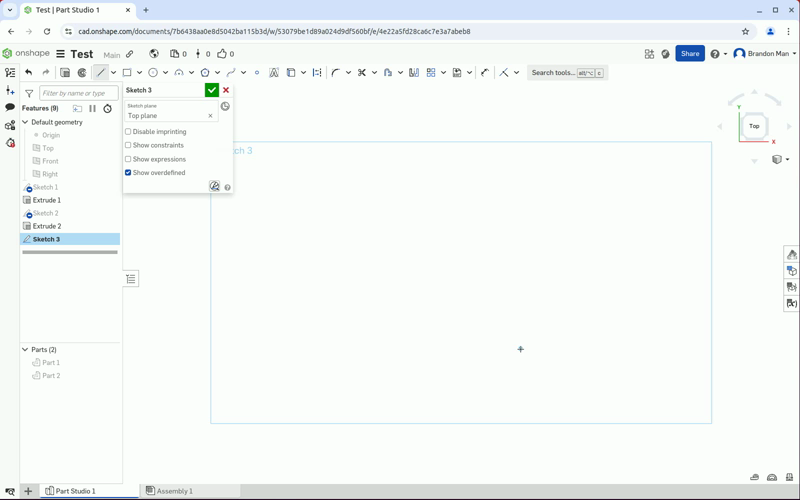
mouse_move(550, 348)
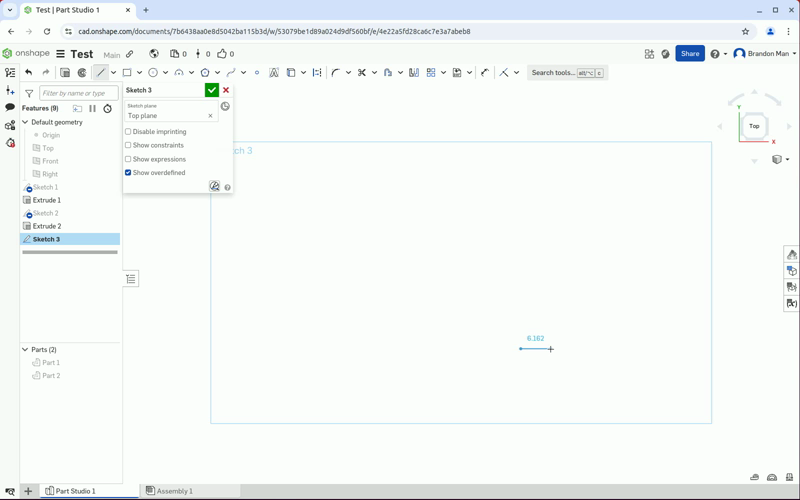
mouse_move(573, 348)
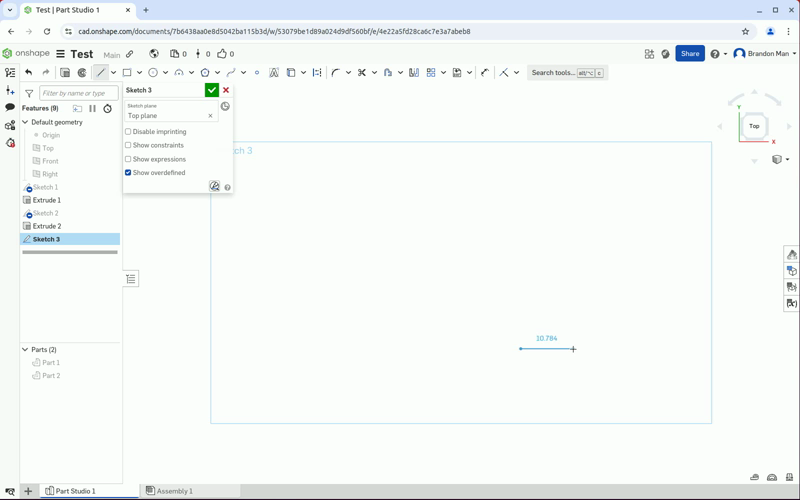
click(573, 348)
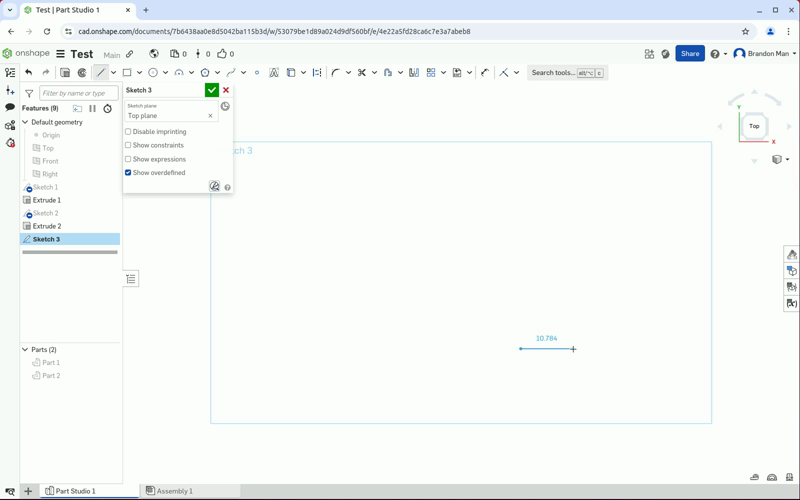
key_up(shift)
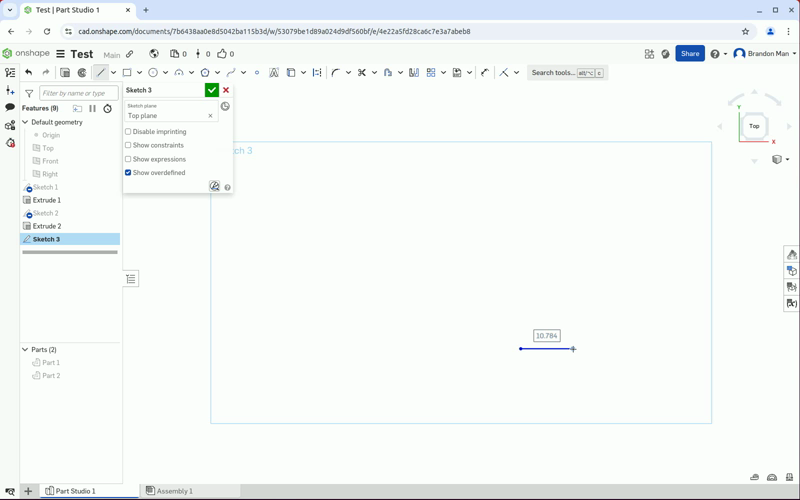
key_down(shift)
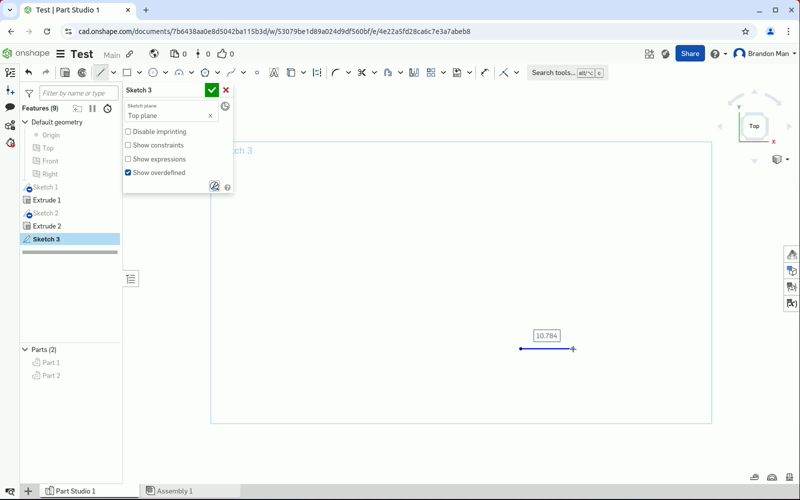
mouse_move(573, 216)
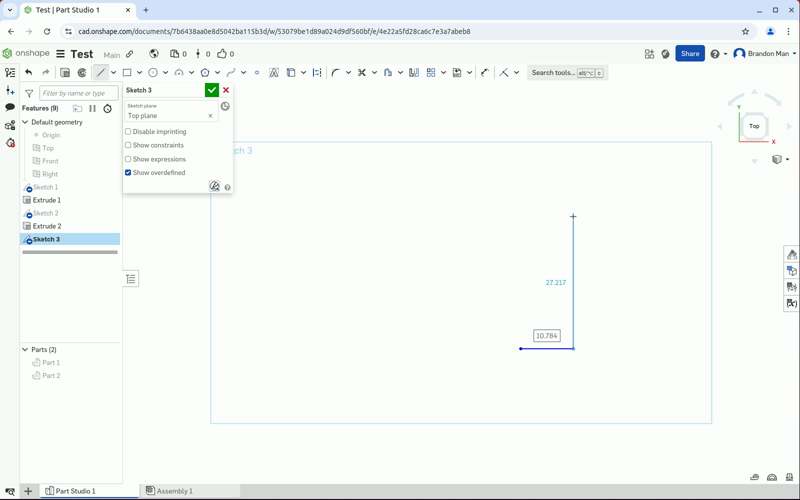
click(573, 216)
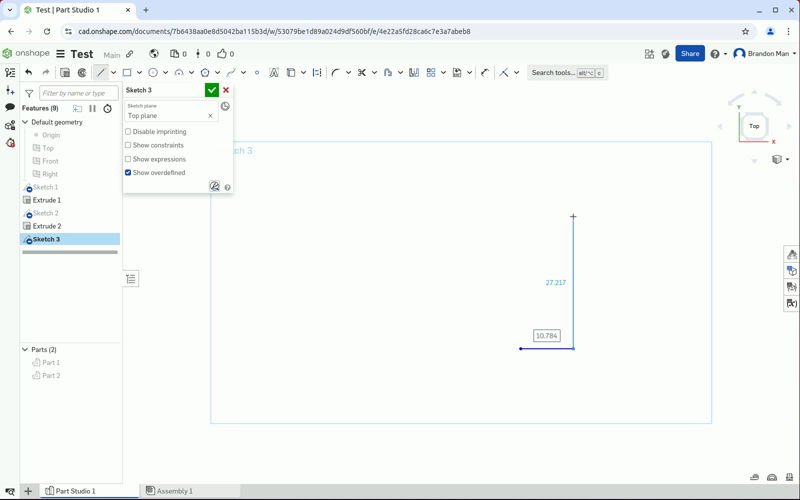
key_up(shift)
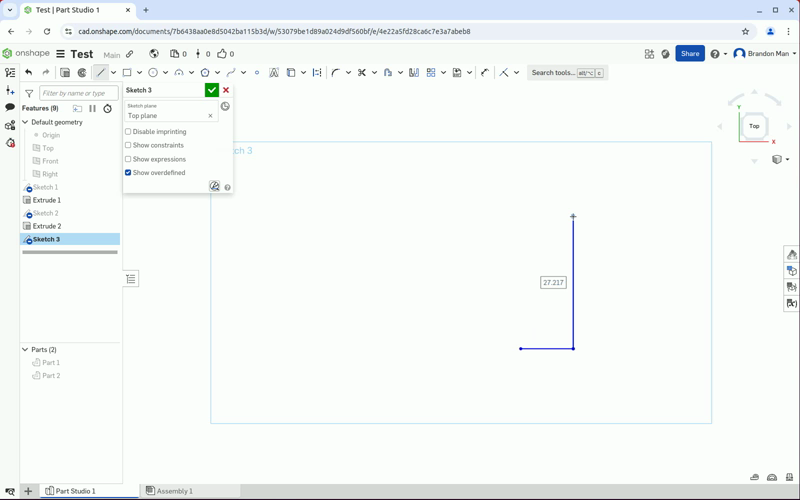
key_down(shift)
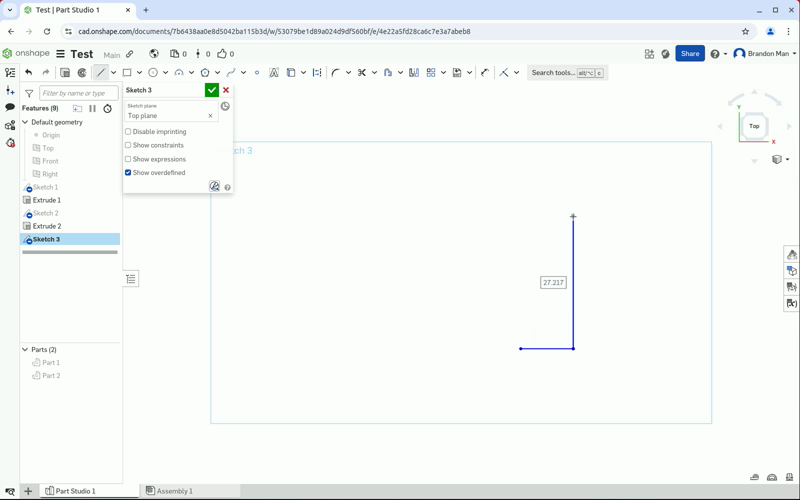
mouse_move(589, 216)
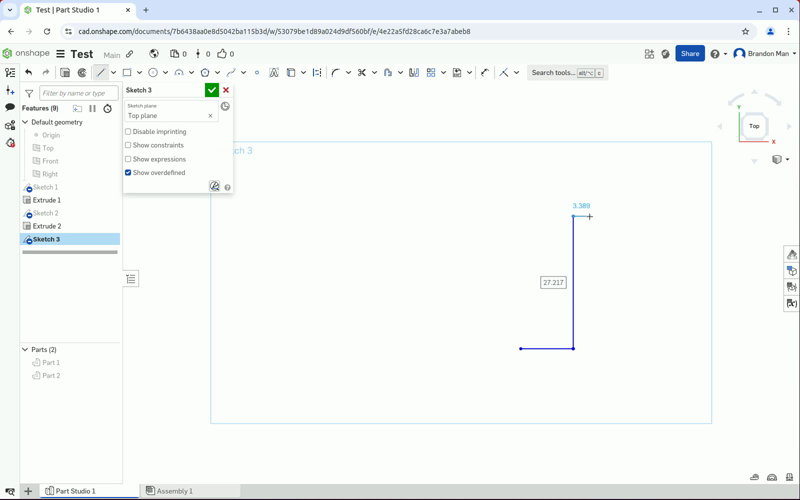
mouse_move(520, 216)
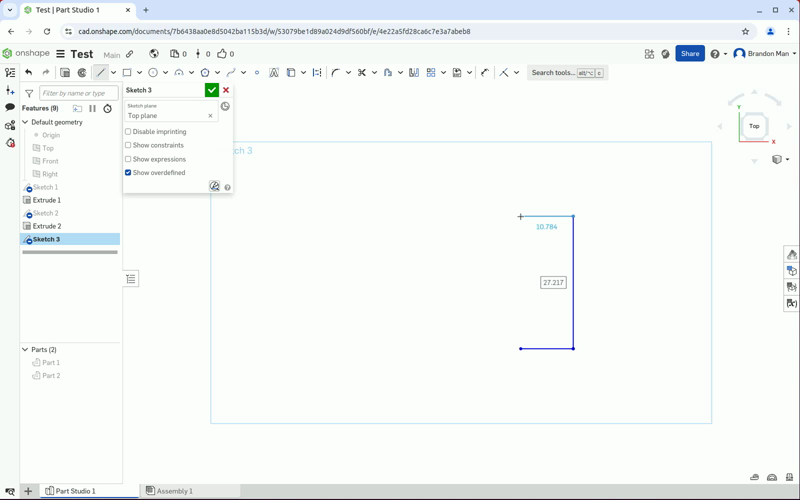
click(520, 216)
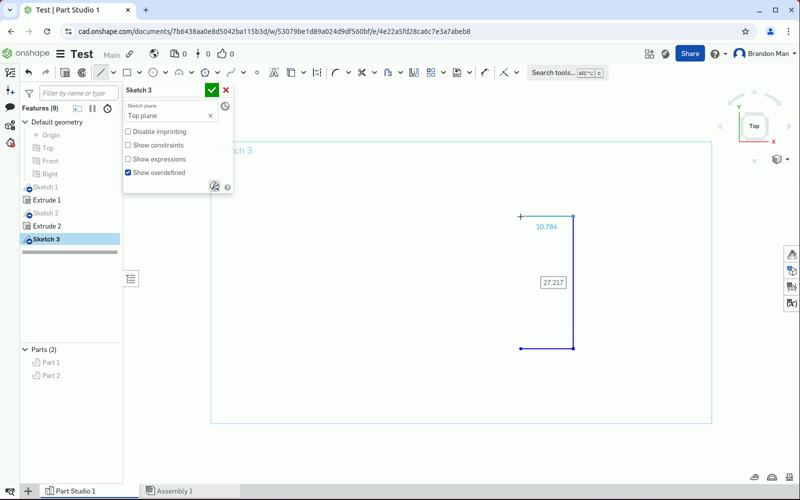
key_up(shift)
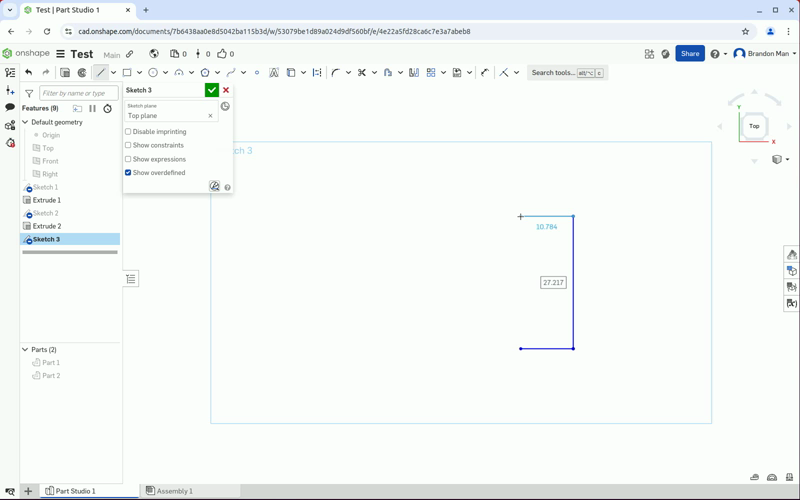
key_down(shift)
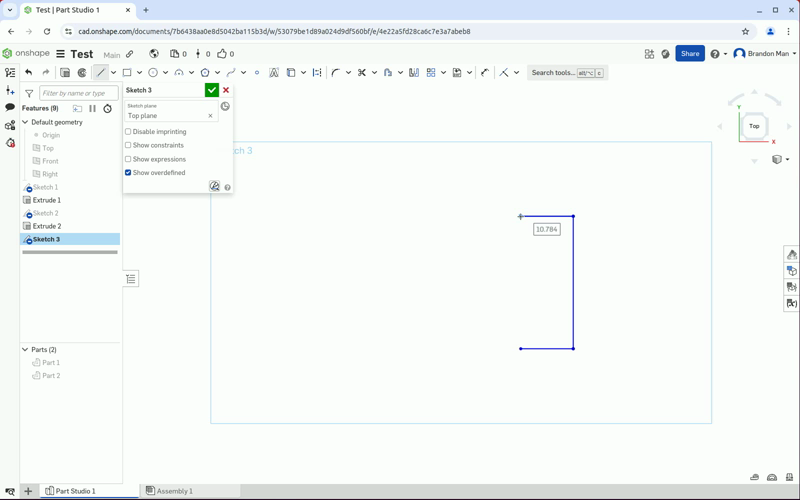
mouse_move(520, 348)
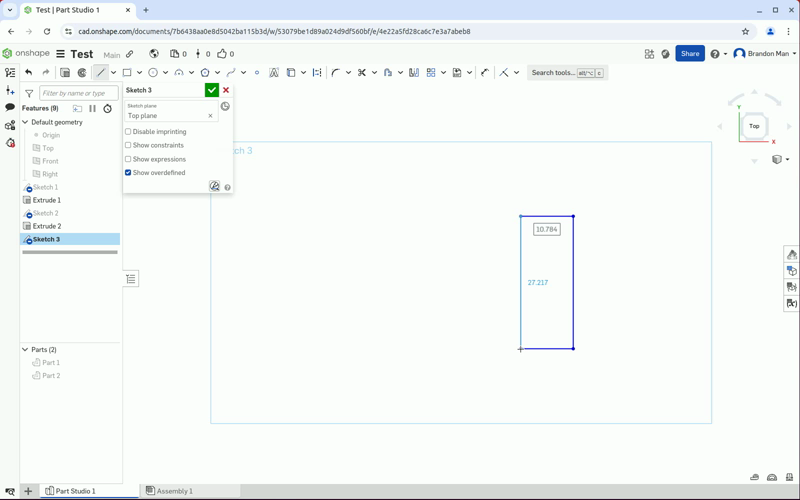
key_up(shift)
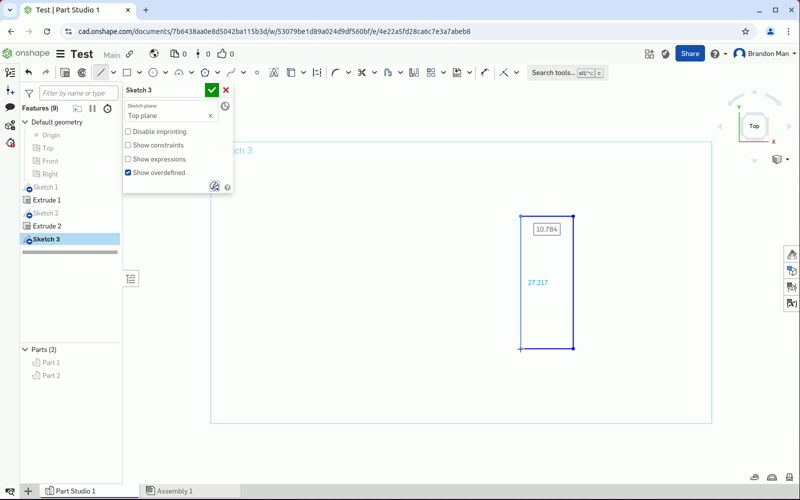
click(520, 348)
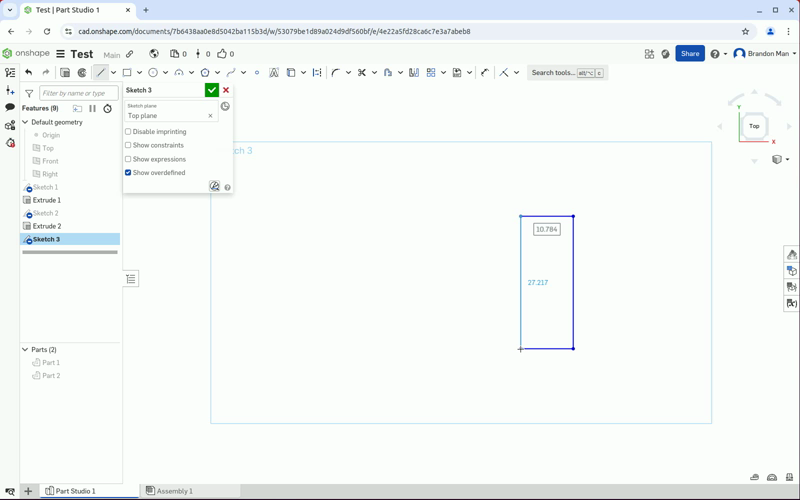
key(esc)
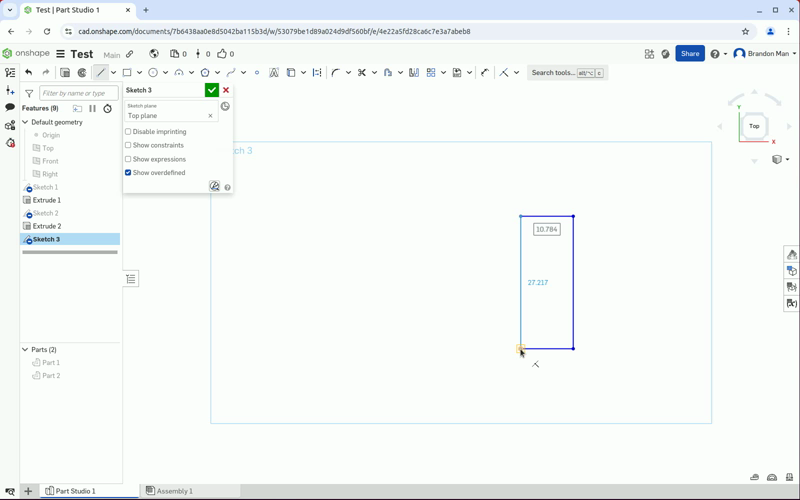
mouse_move(543, 313)
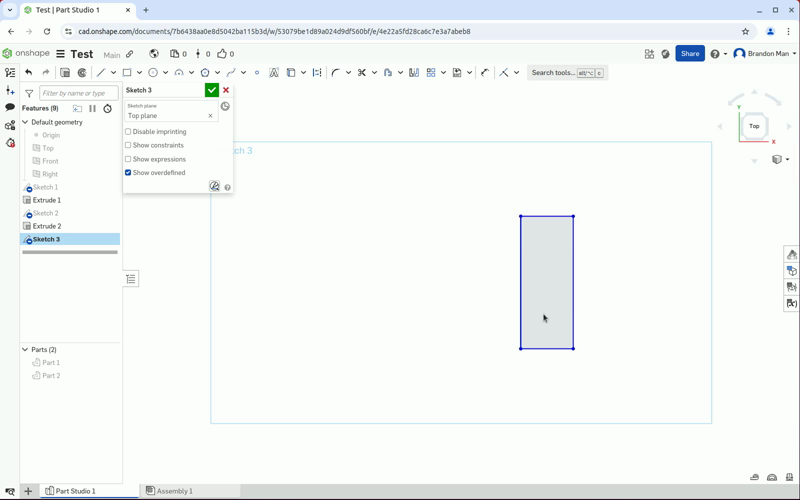
click(543, 313)
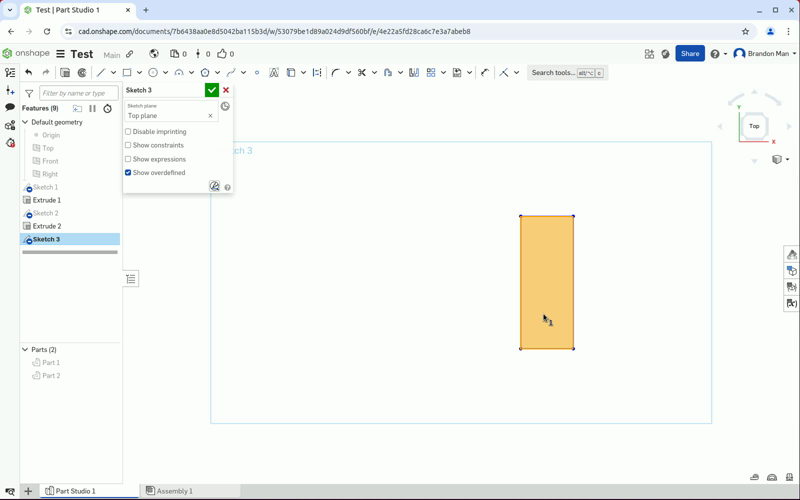
mouse_move(73, 352)
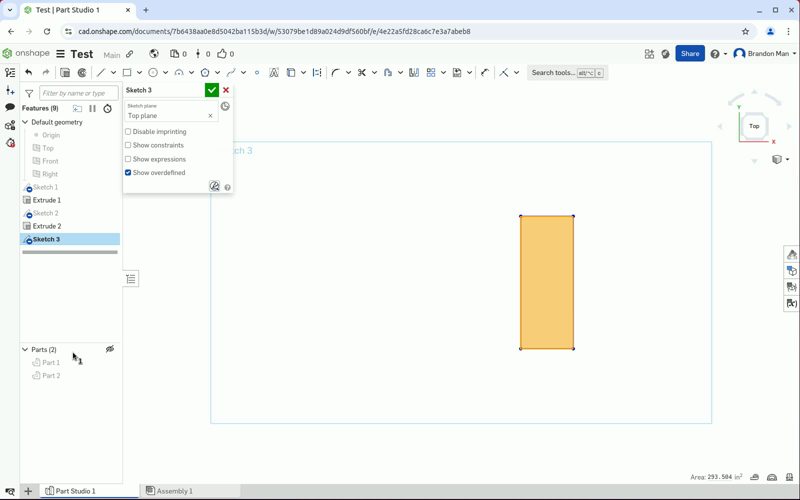
key(shift+y)
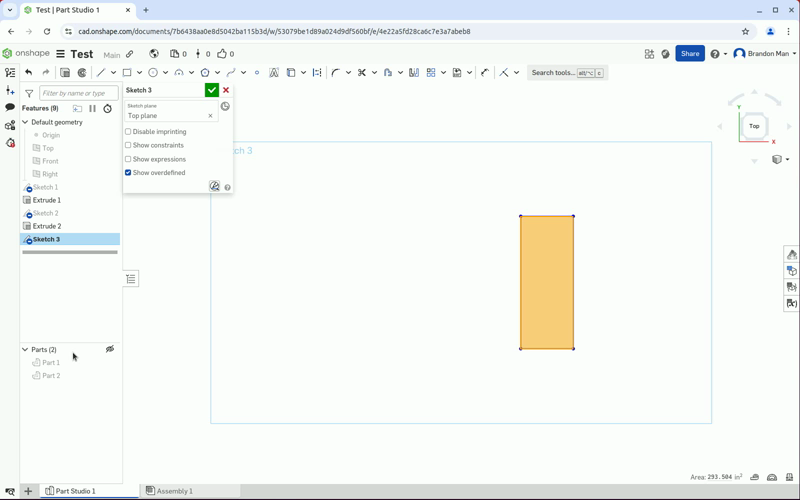
key(shift+e)
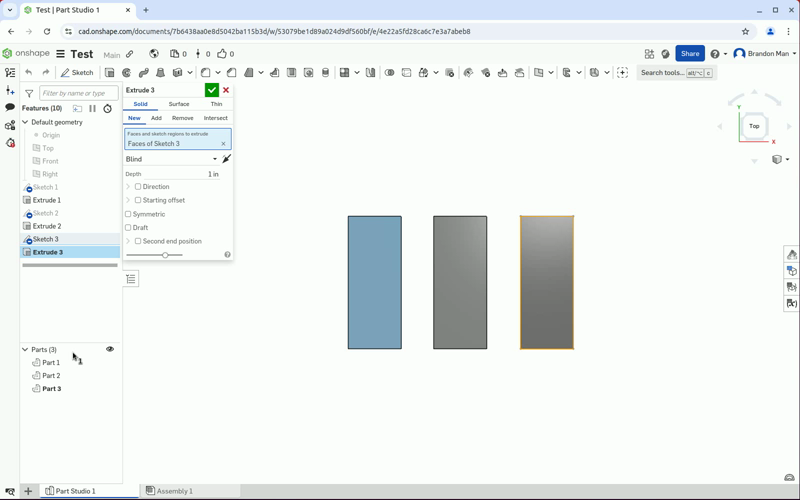
mouse_move(143, 106)
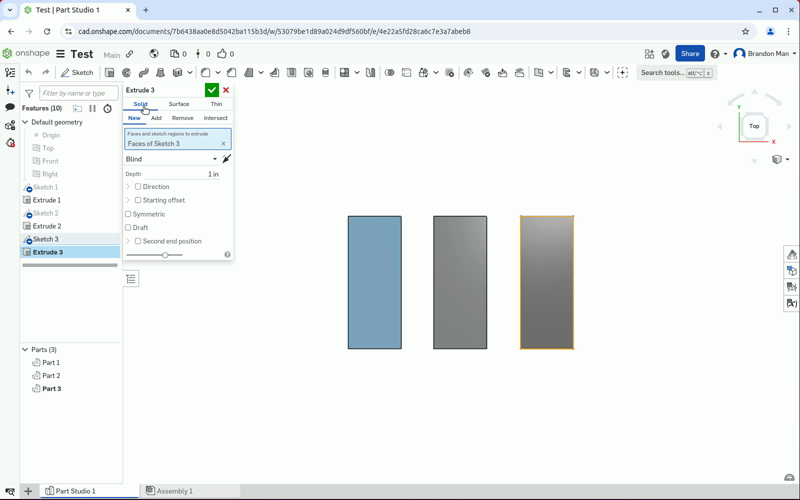
click(143, 106)
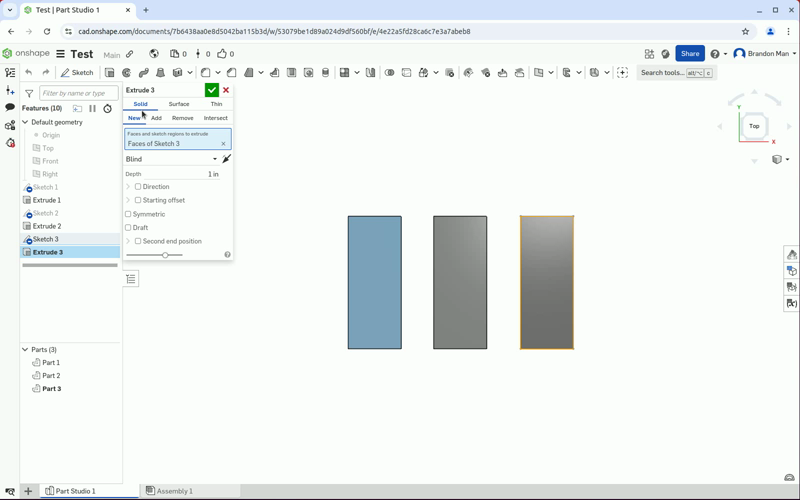
mouse_move(137, 120)
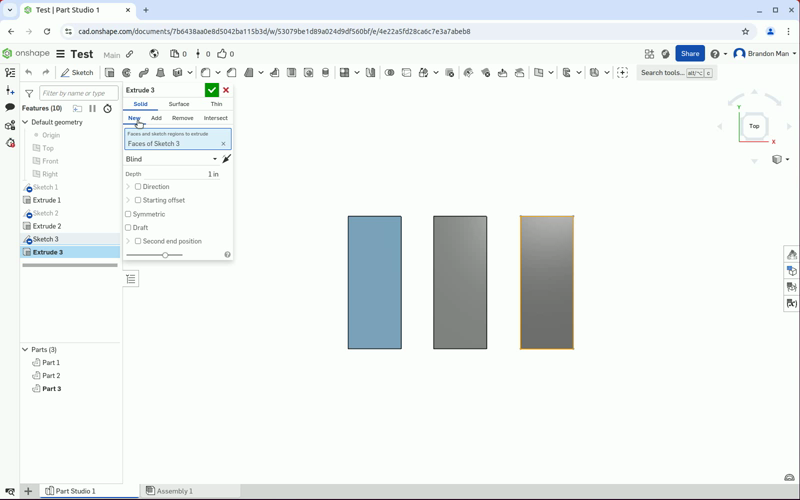
click(137, 120)
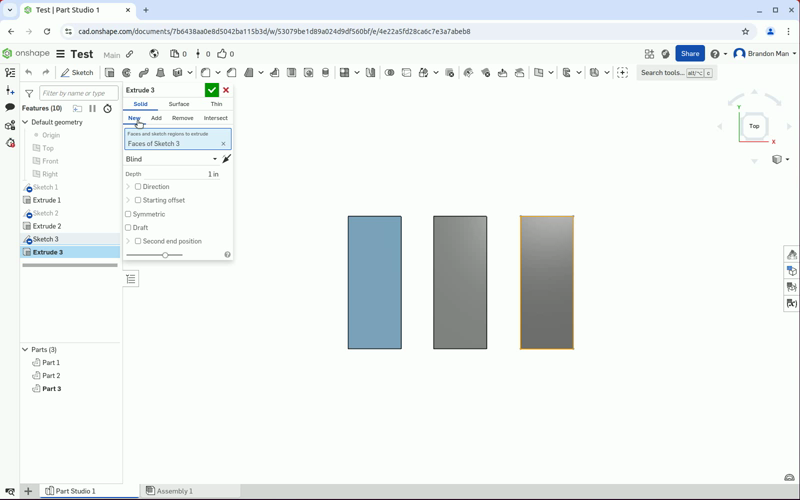
key(tab, 4)
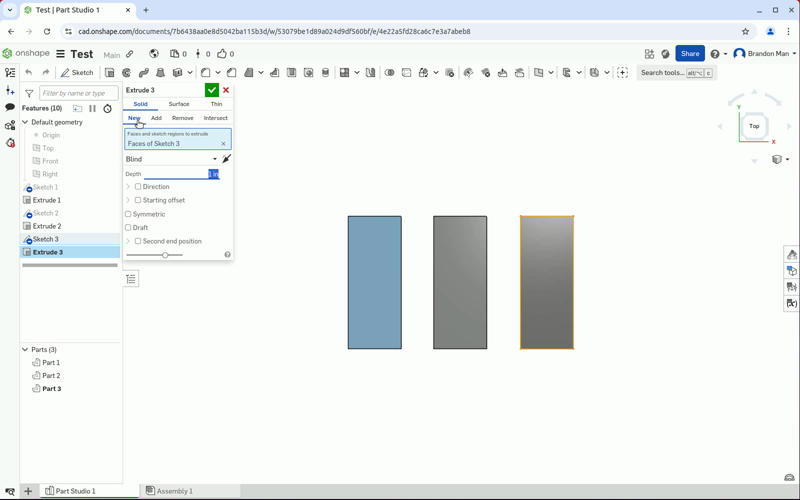
text(0.963)
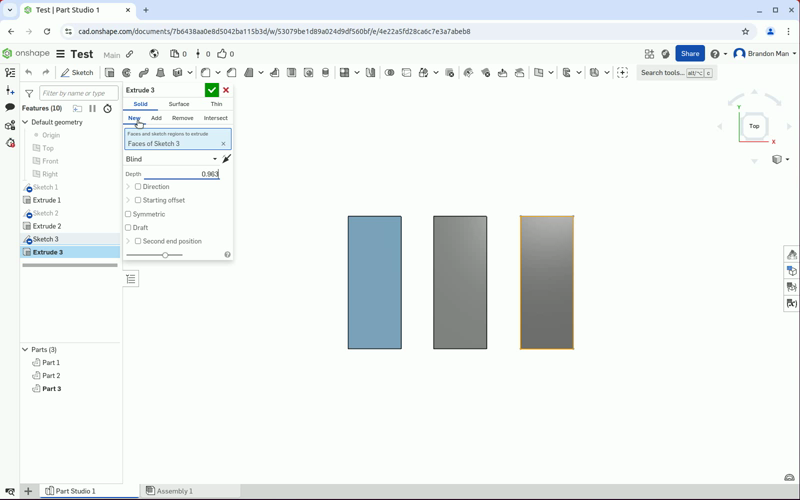
key(enter)
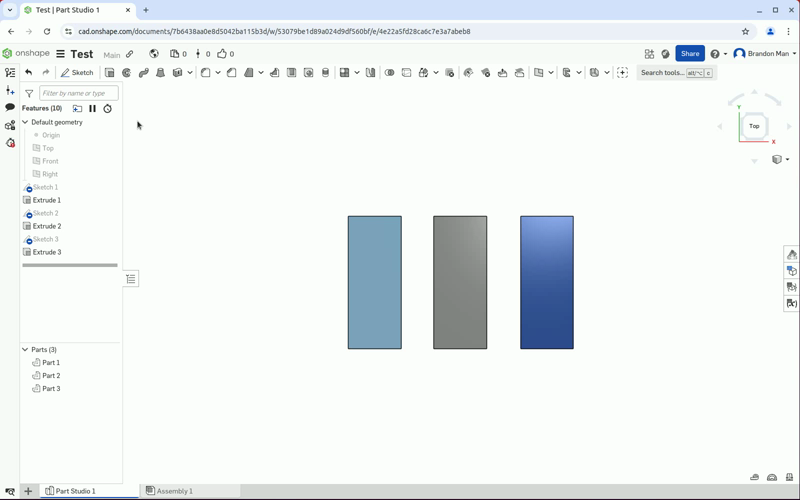
key(shift+h)
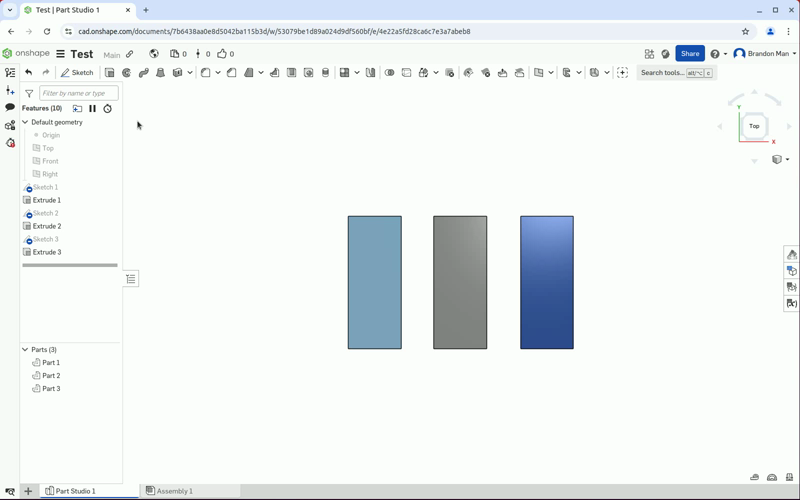
key(shift+h)
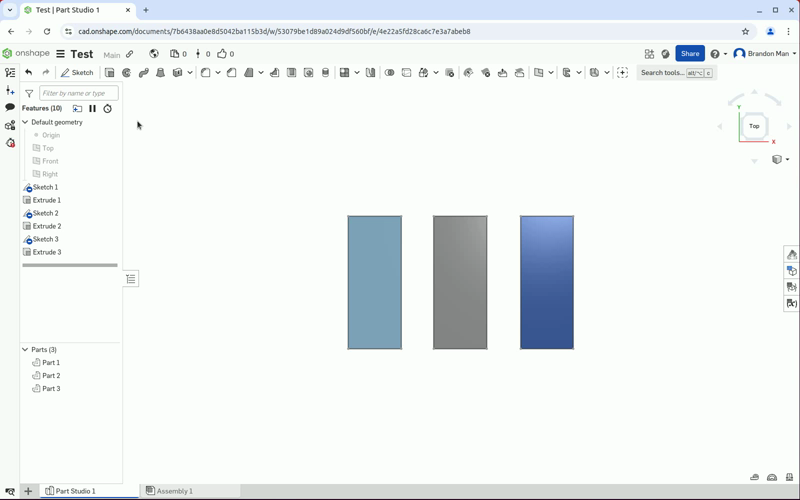
key(shift+7)
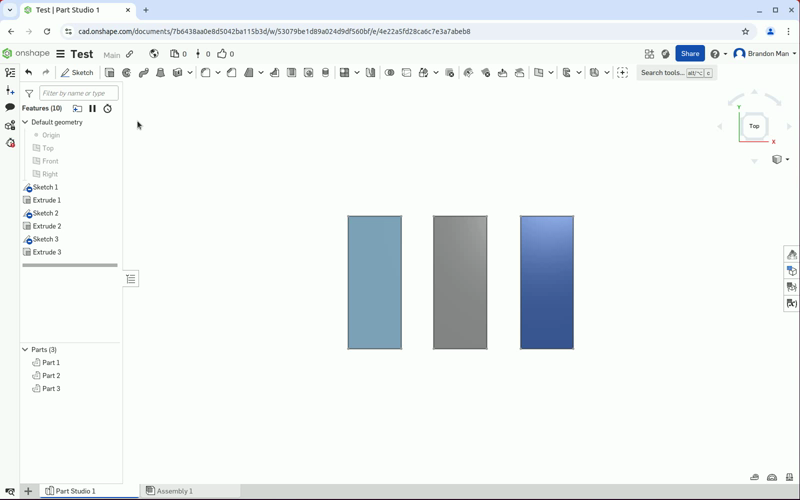
key(up, 3)
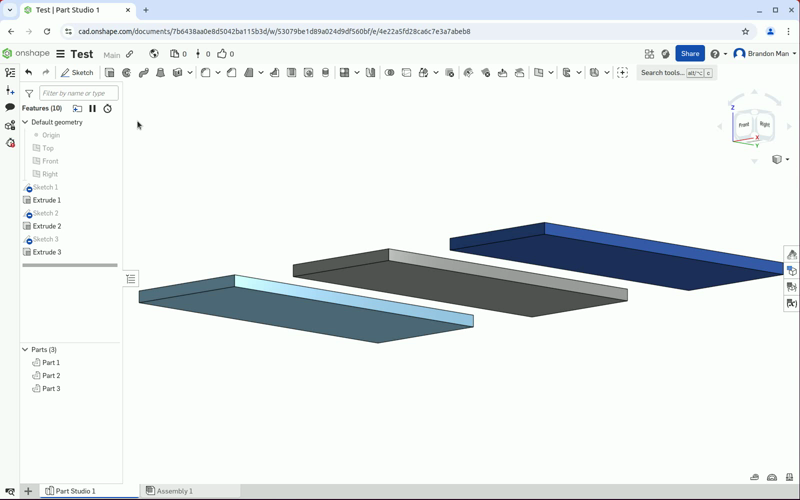
key(left, 3)
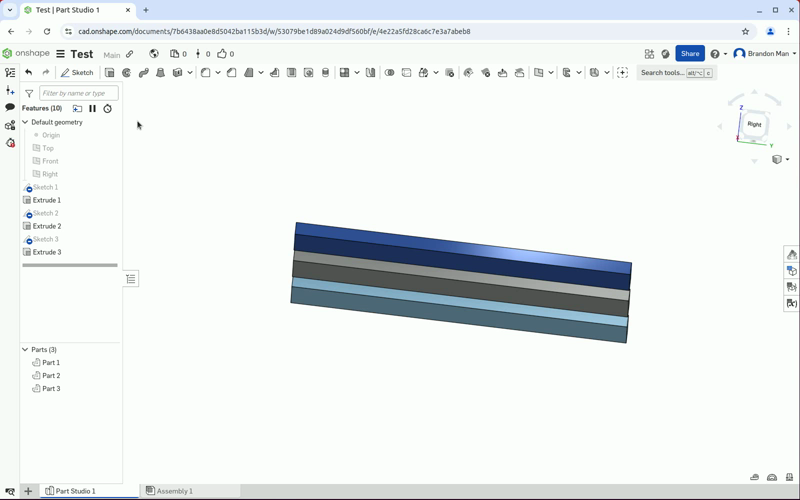
key(right, 3)
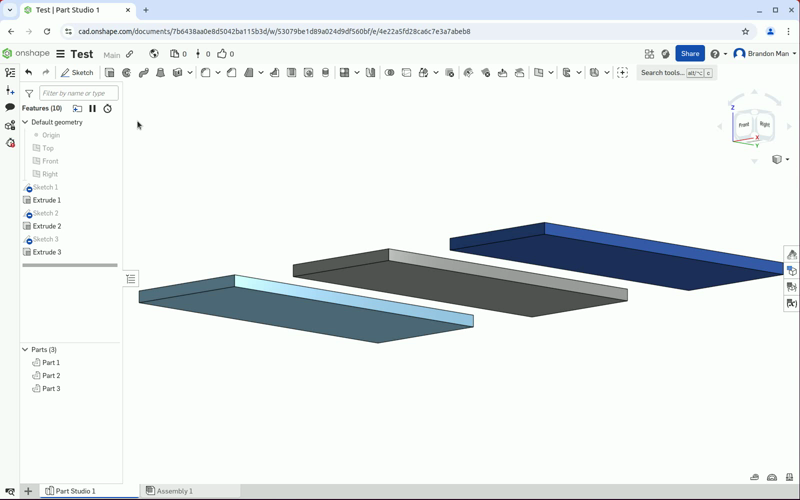
key(down, 3)
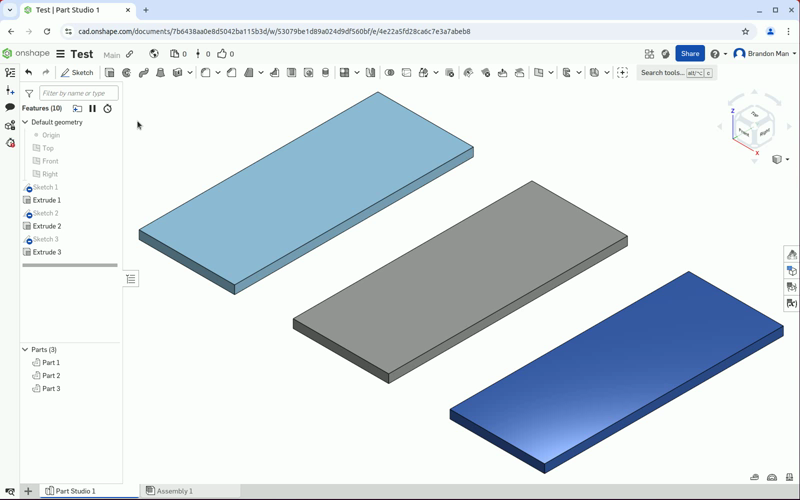
mouse_move(73, 189)
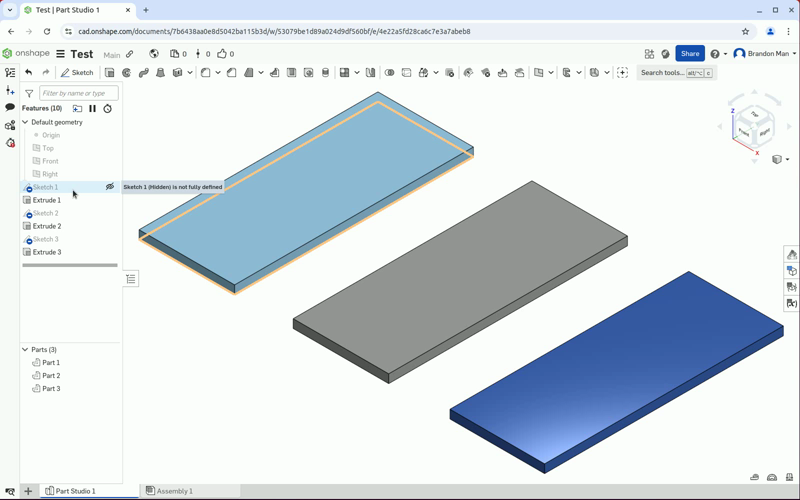
click(73, 189)